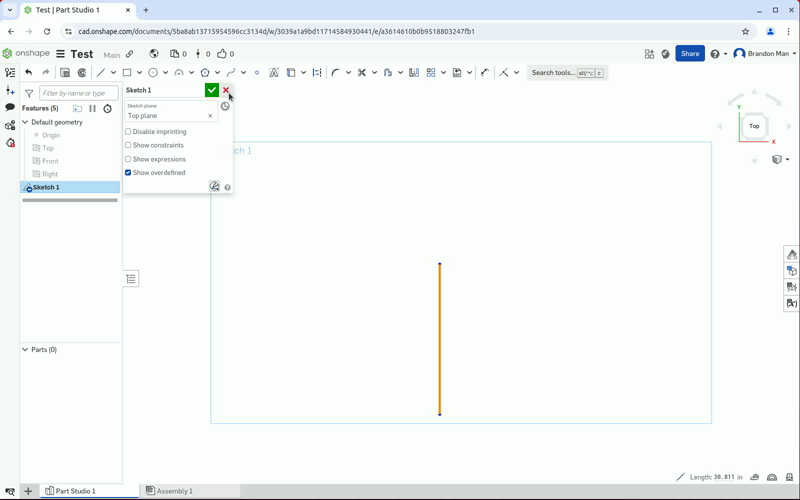
key(shift+h)
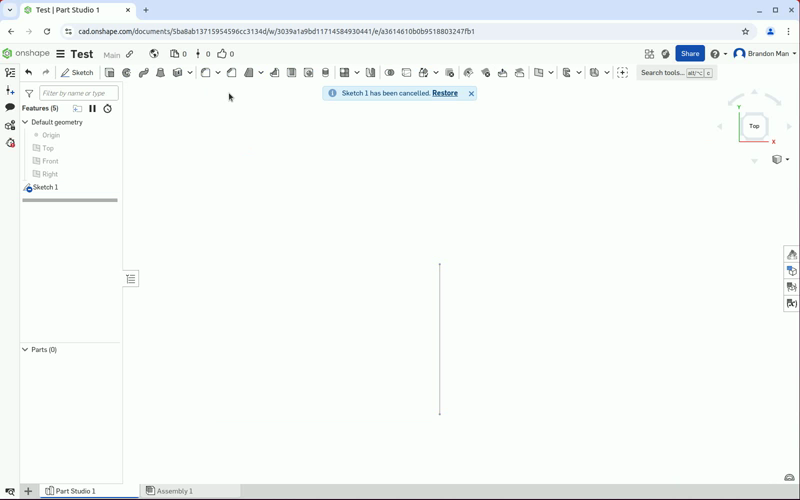
key(shift+s)
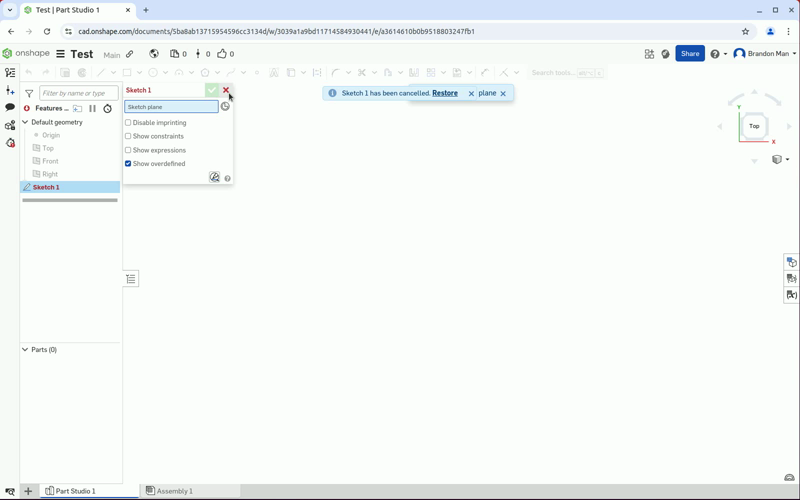
mouse_move(73, 150)
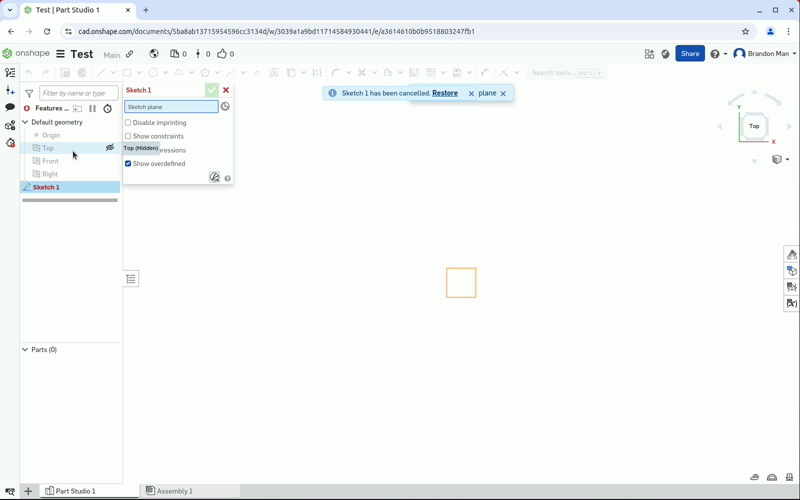
click(73, 150)
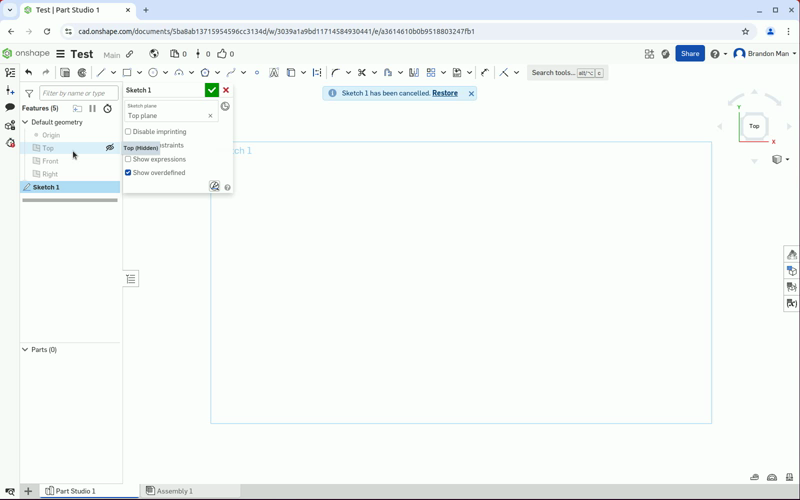
mouse_move(73, 352)
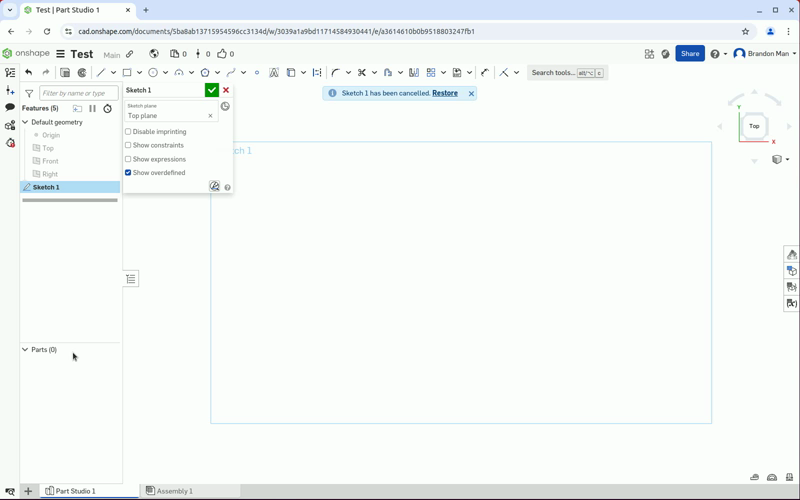
key(y)
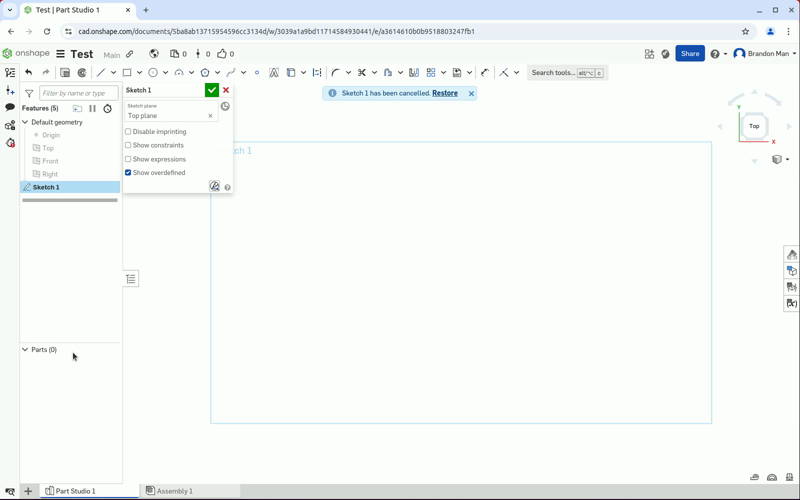
key(l)
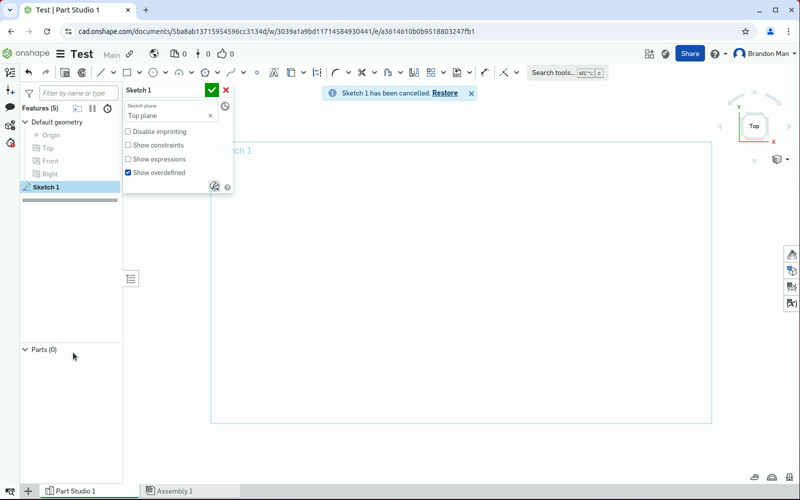
key_down(shift)
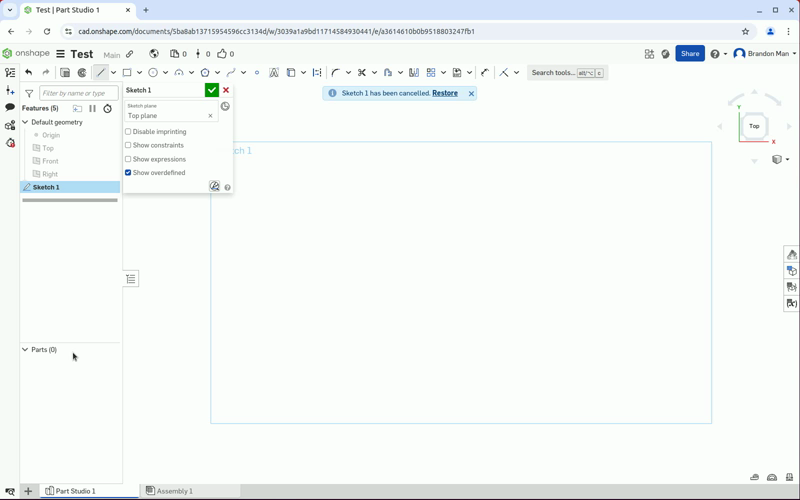
mouse_move(348, 324)
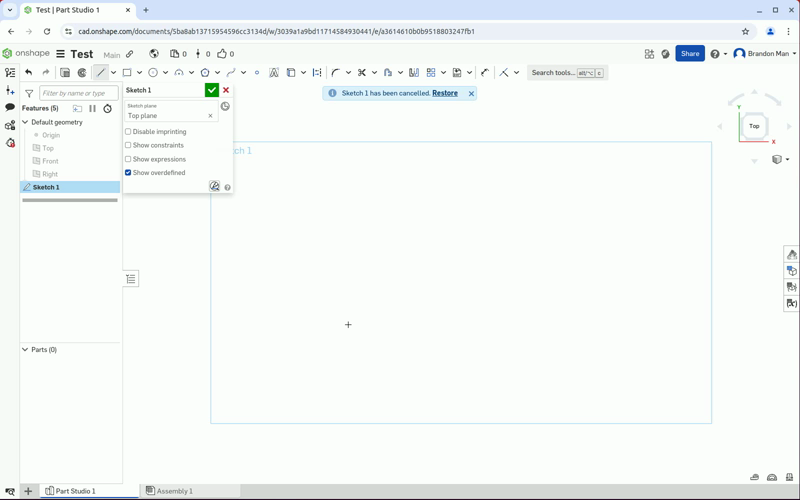
click(348, 324)
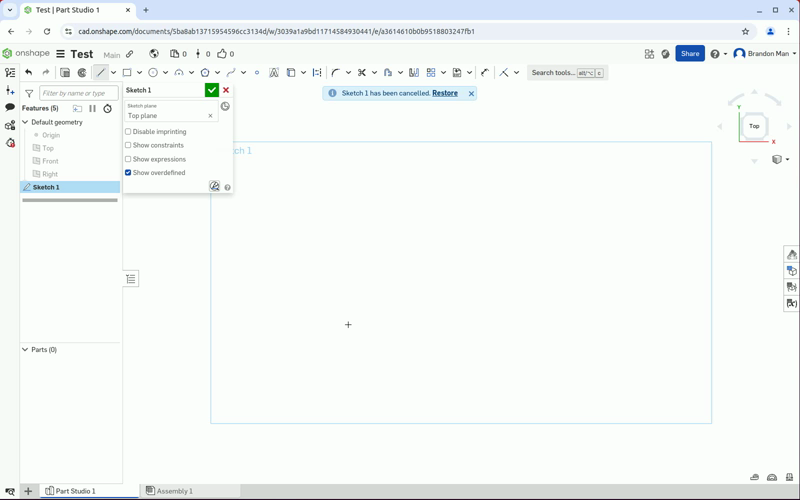
key_up(shift)
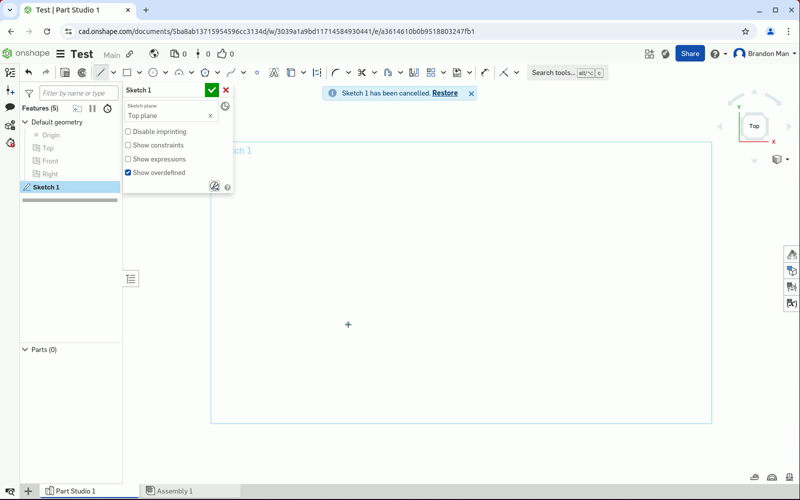
key_down(shift)
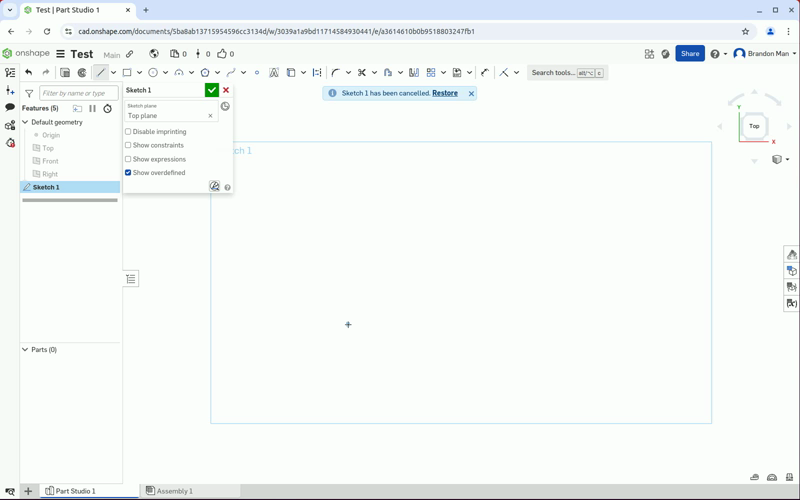
mouse_move(507, 324)
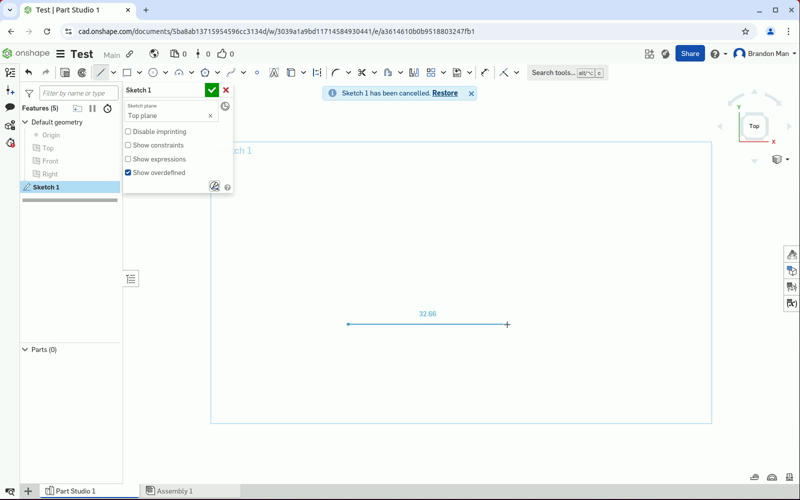
click(507, 324)
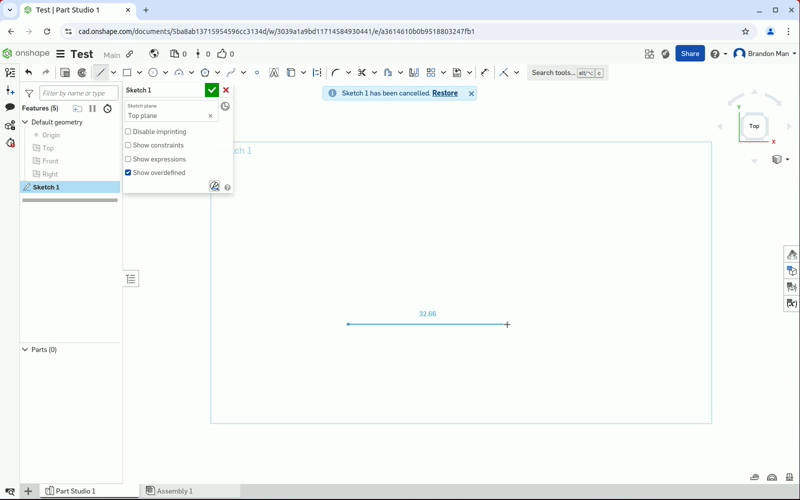
key_up(shift)
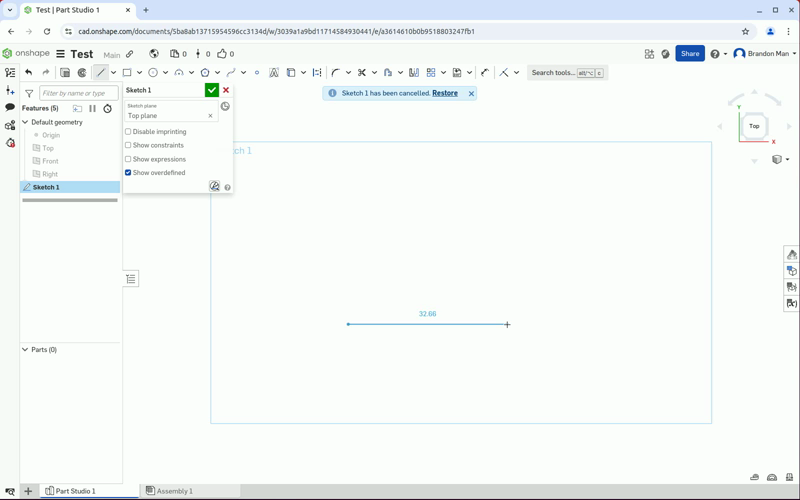
key_down(shift)
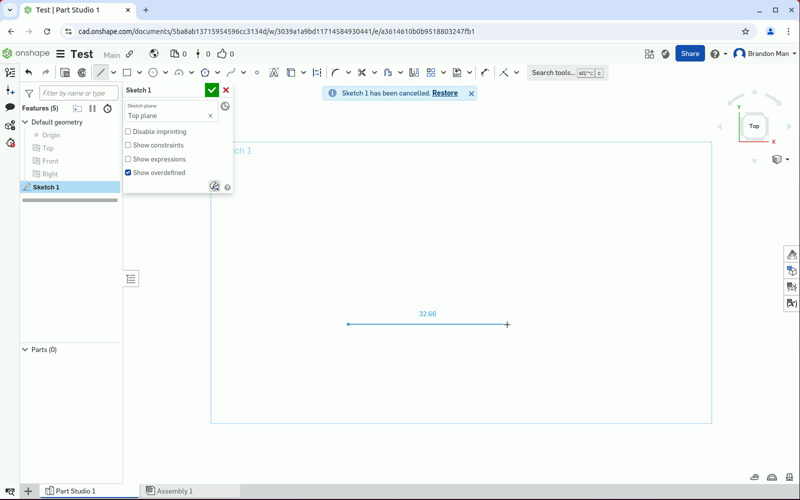
mouse_move(507, 241)
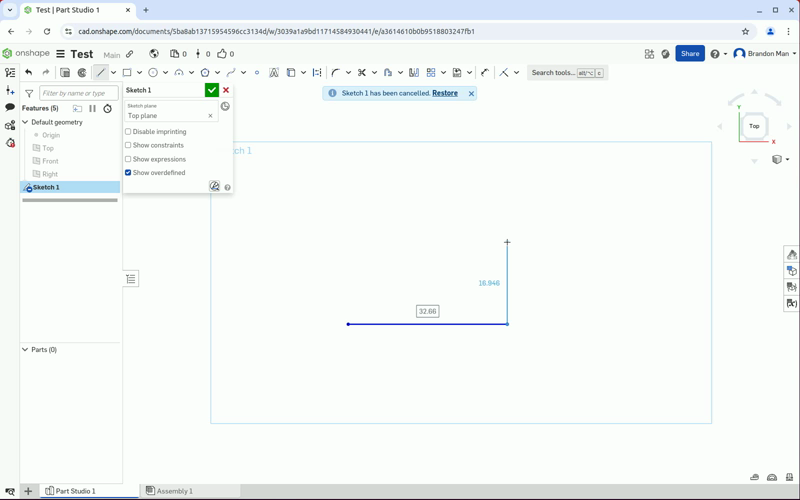
click(507, 241)
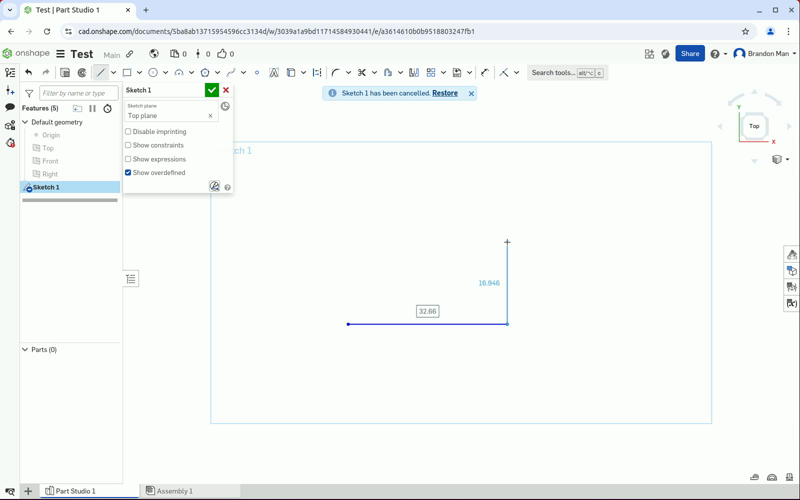
key_up(shift)
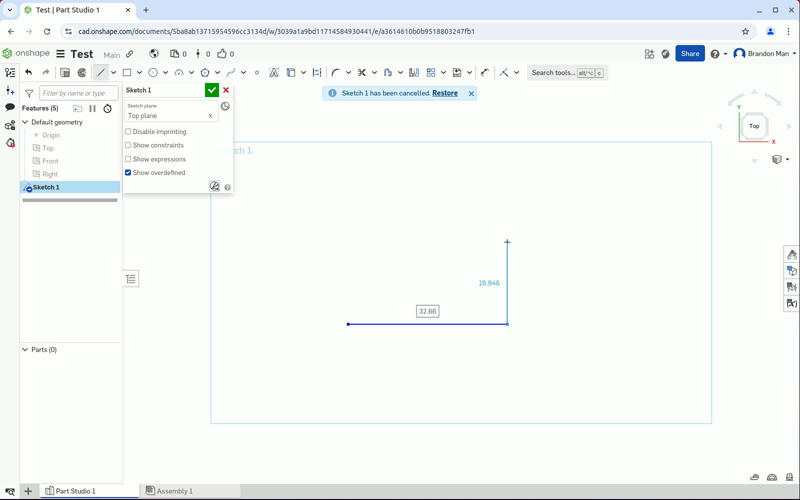
key_down(shift)
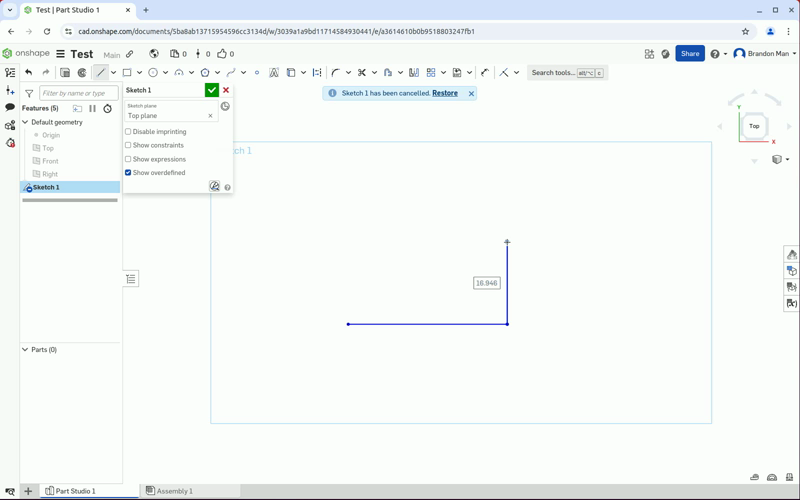
mouse_move(348, 241)
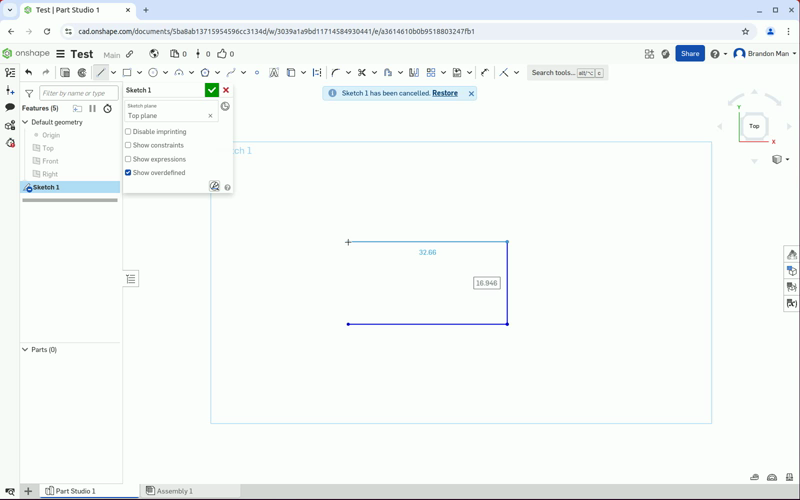
click(348, 241)
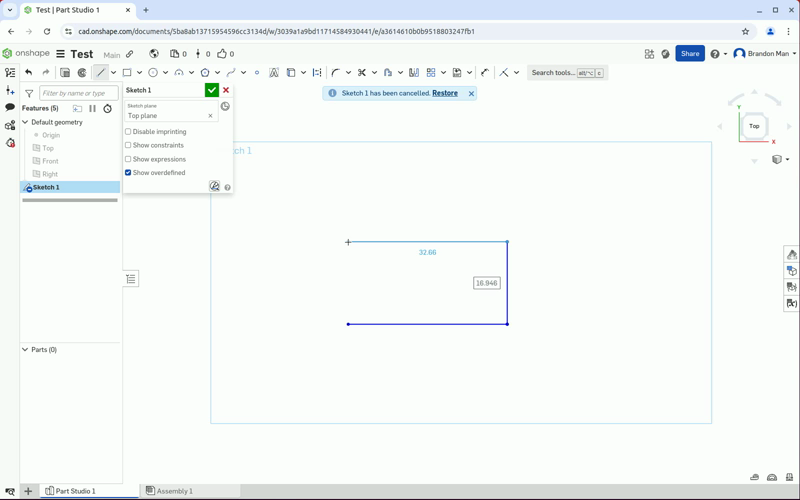
key_up(shift)
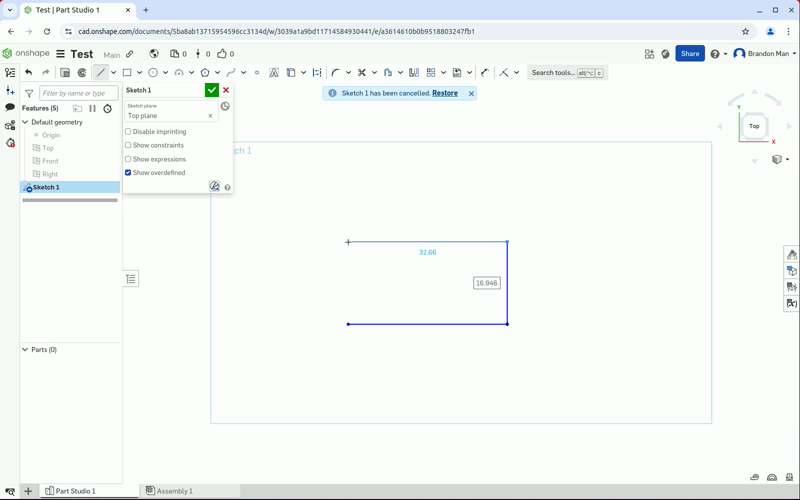
key_down(shift)
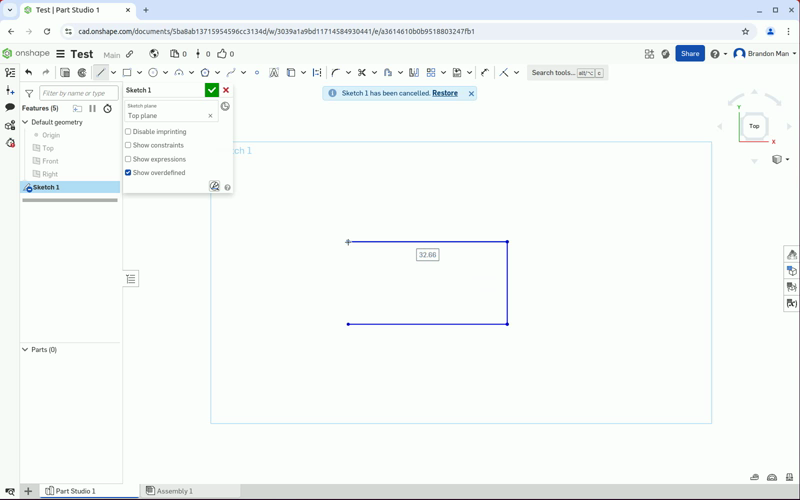
mouse_move(348, 324)
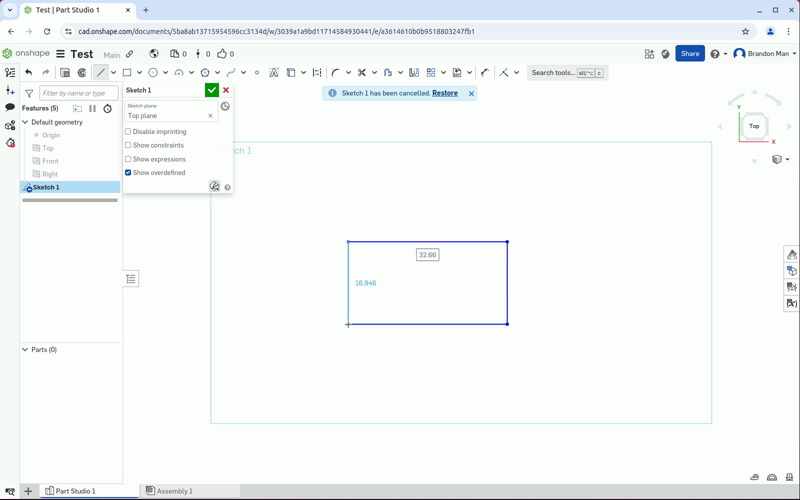
key_up(shift)
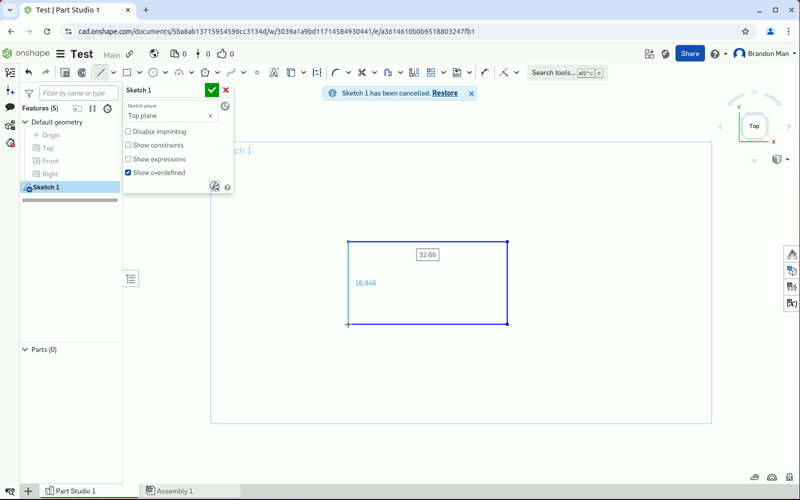
click(348, 324)
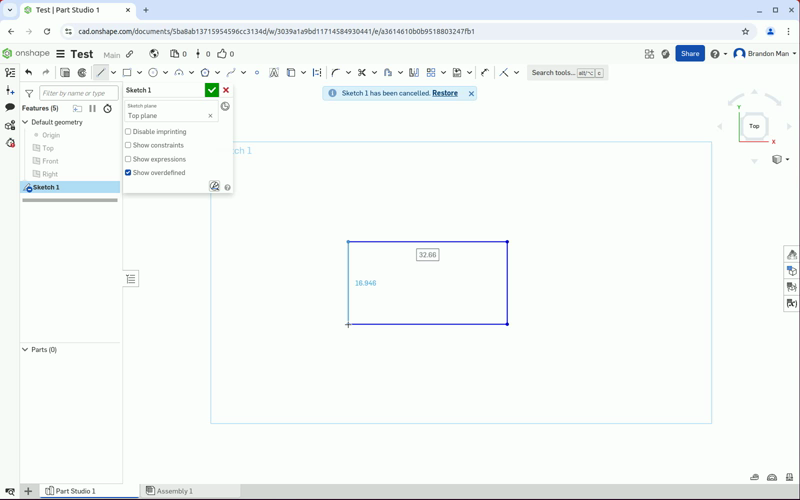
key(esc)
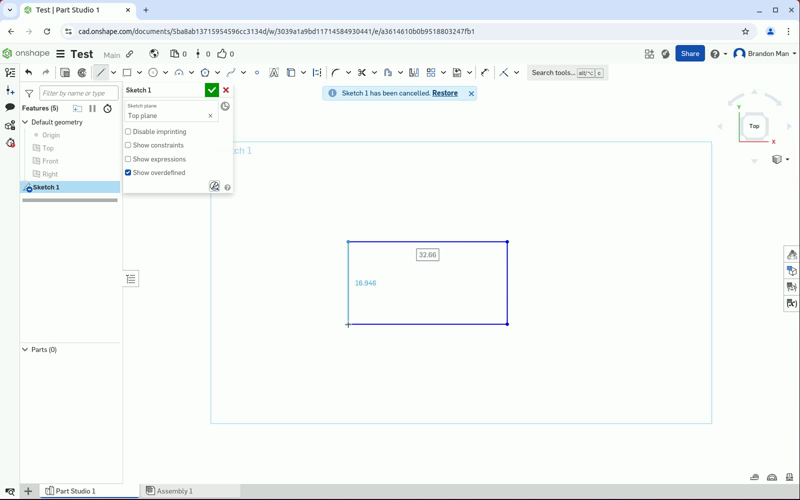
key(c)
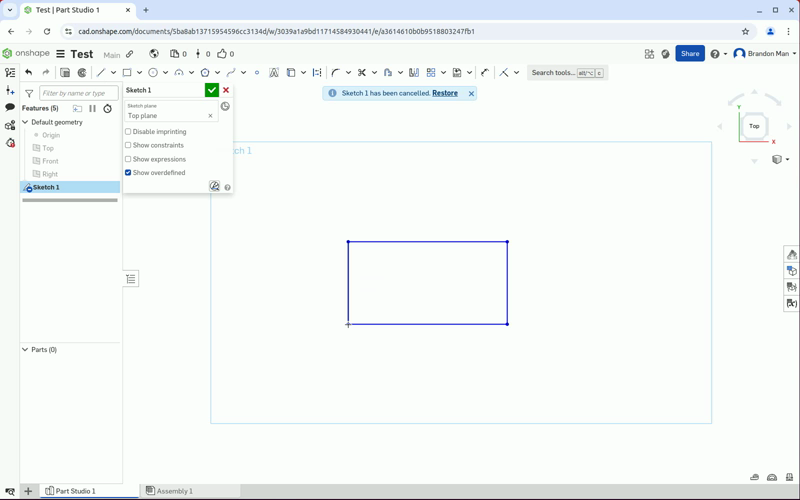
key_down(shift)
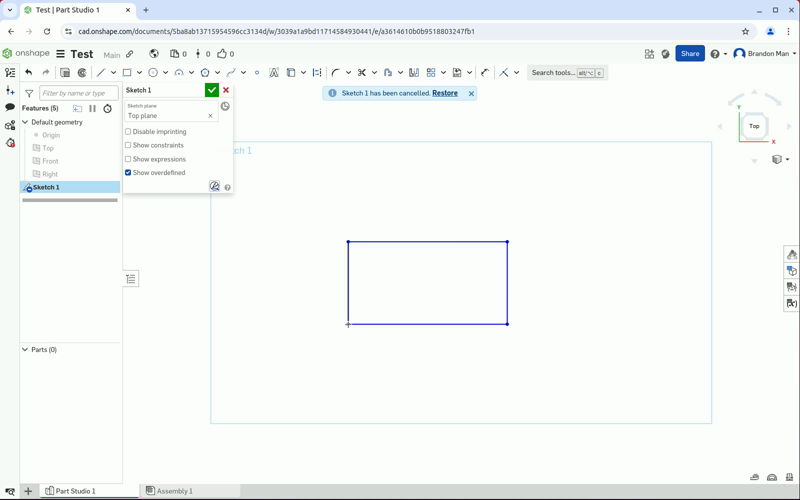
mouse_move(374, 282)
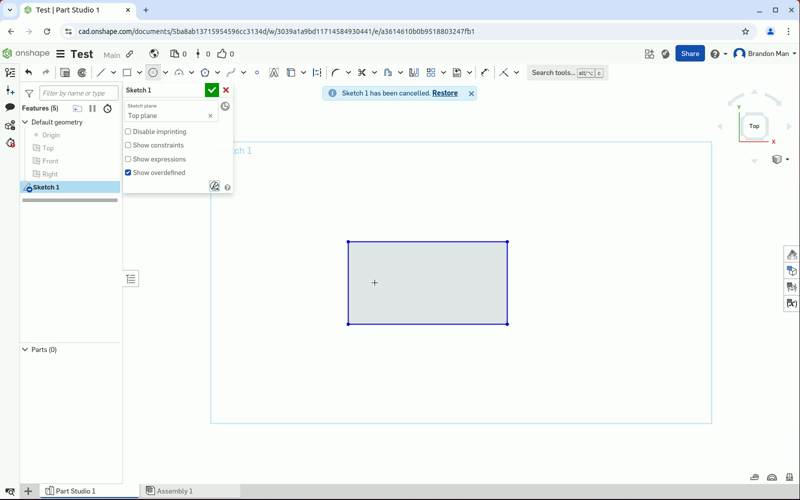
click(374, 282)
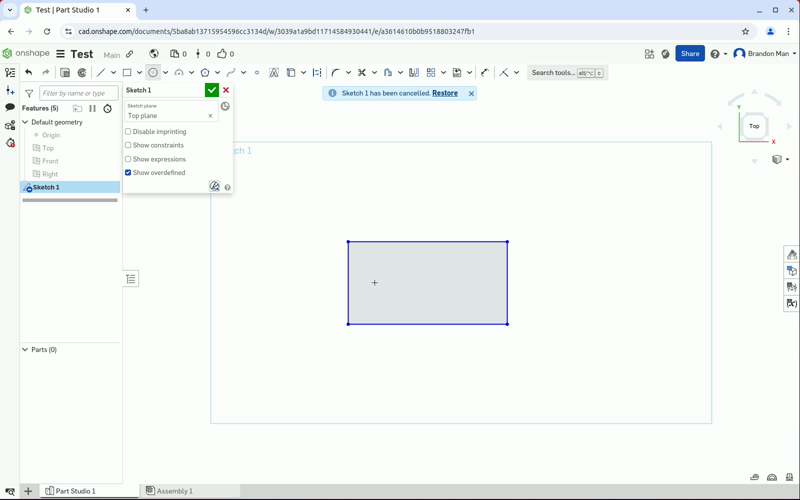
key_up(shift)
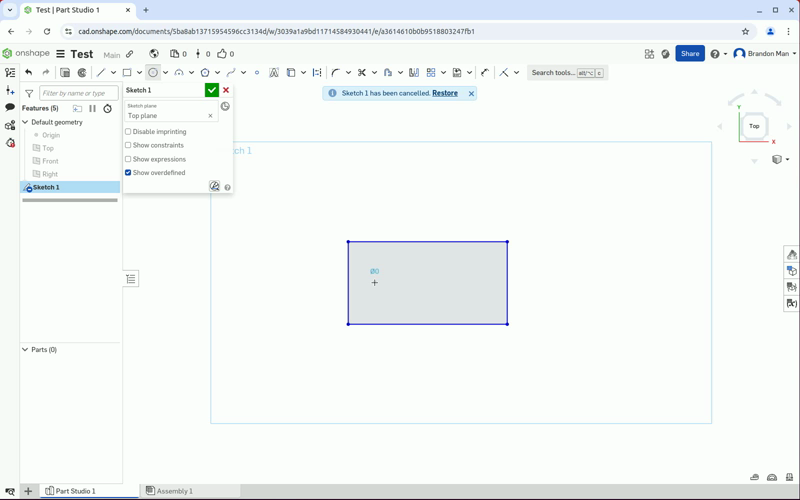
mouse_move(388, 282)
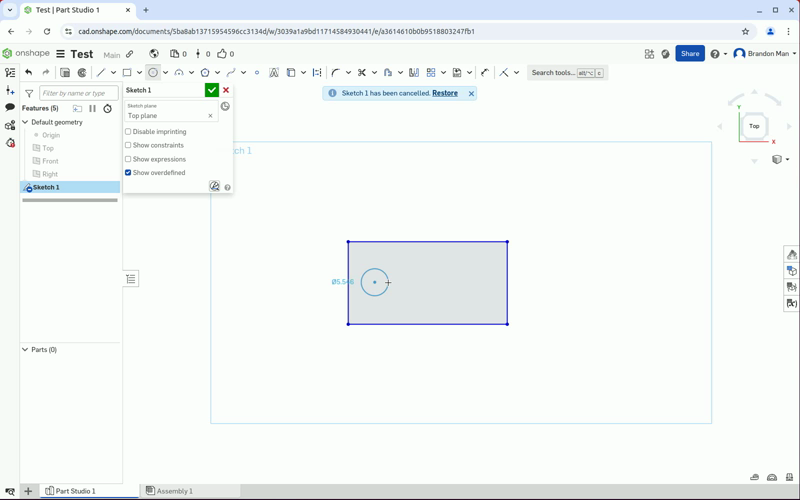
click(388, 282)
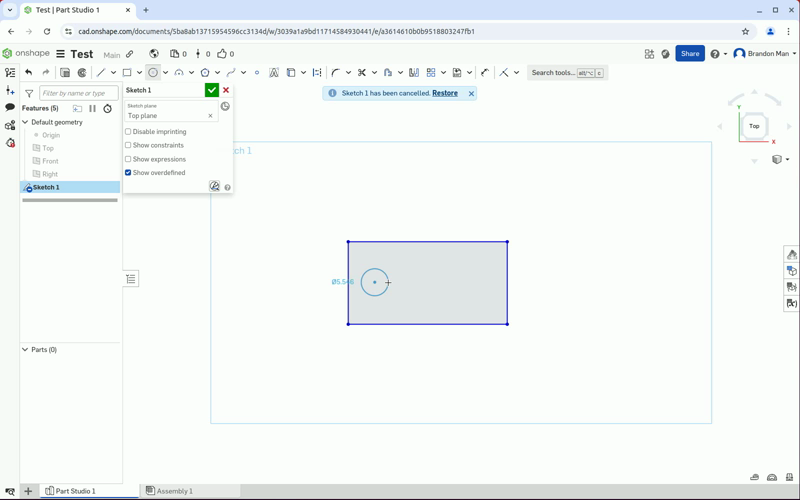
key(esc)
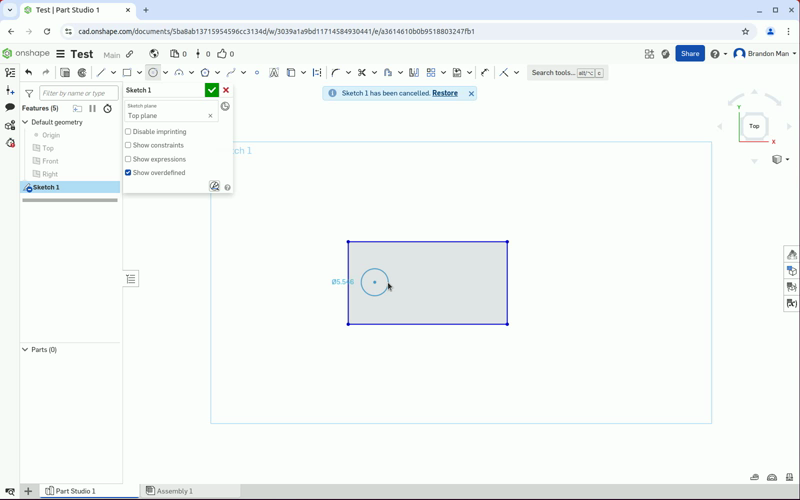
key(l)
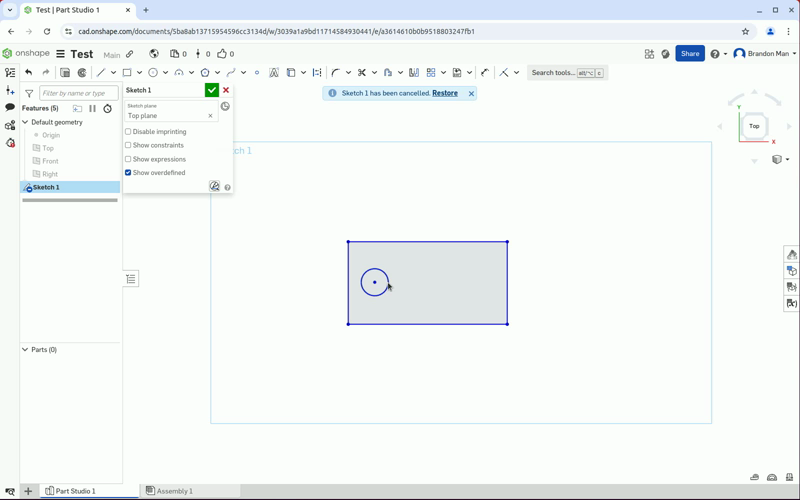
key_down(shift)
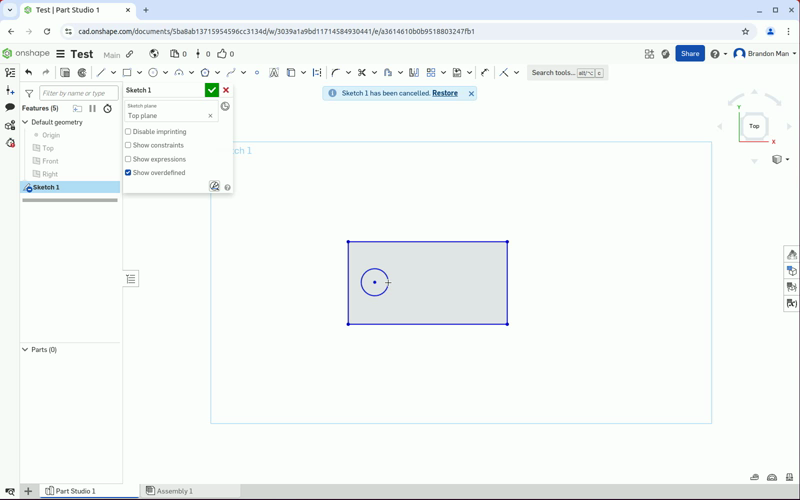
mouse_move(418, 292)
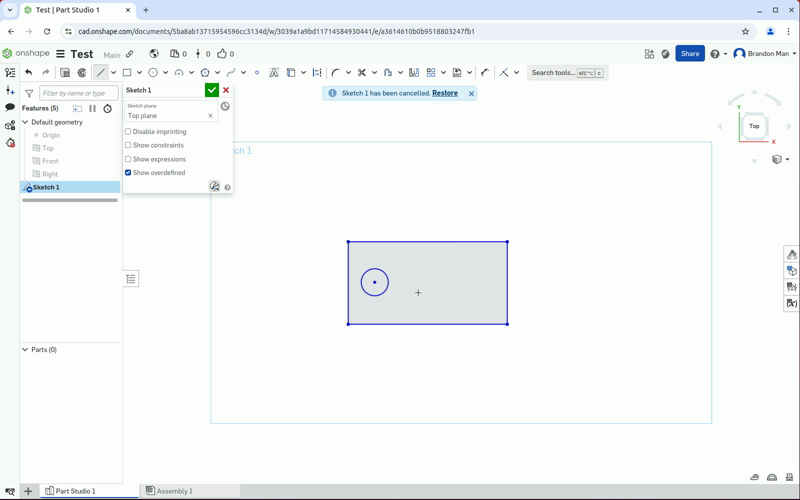
click(418, 292)
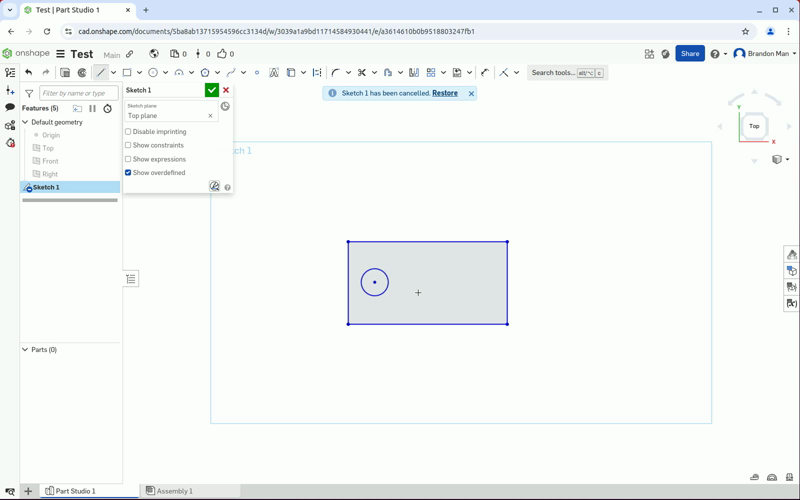
key_up(shift)
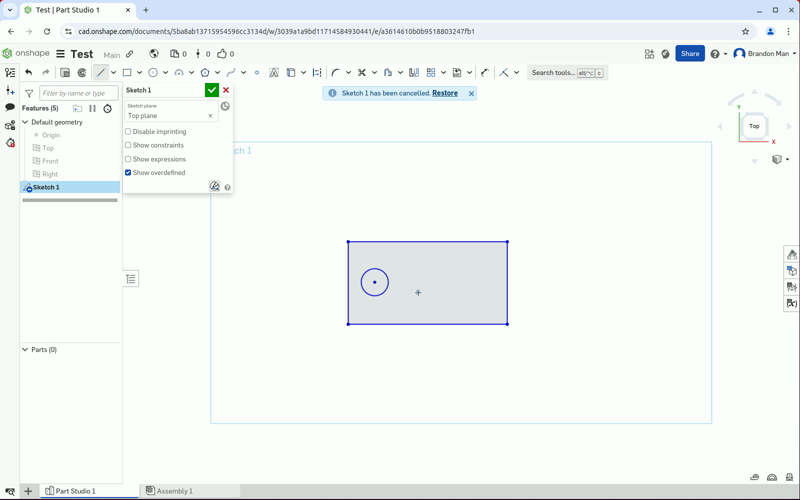
key_down(shift)
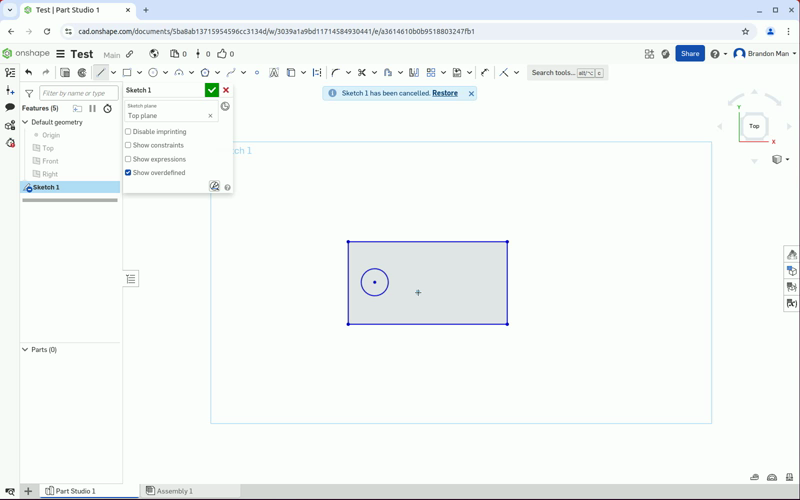
mouse_move(448, 292)
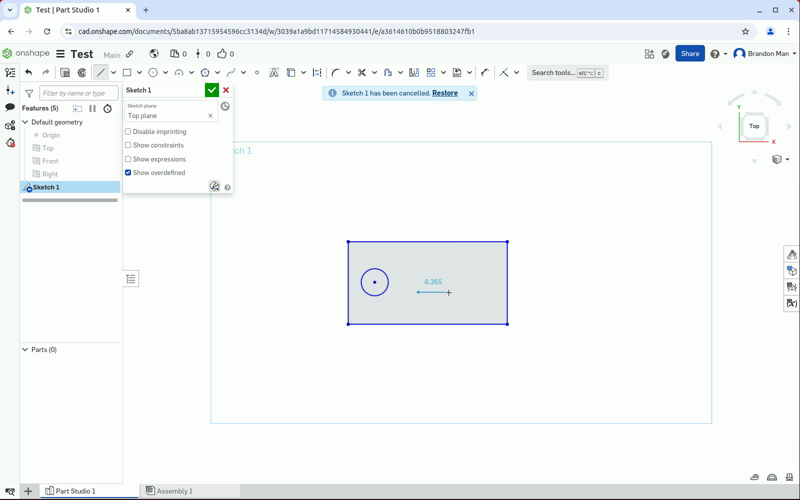
mouse_move(436, 292)
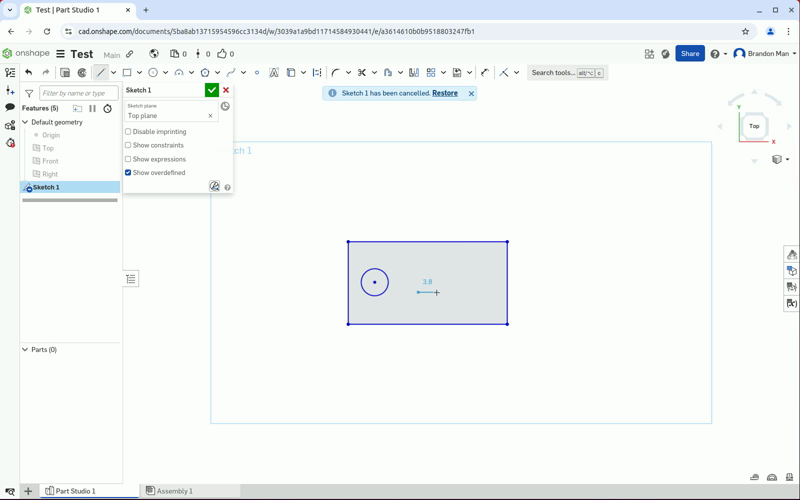
click(436, 292)
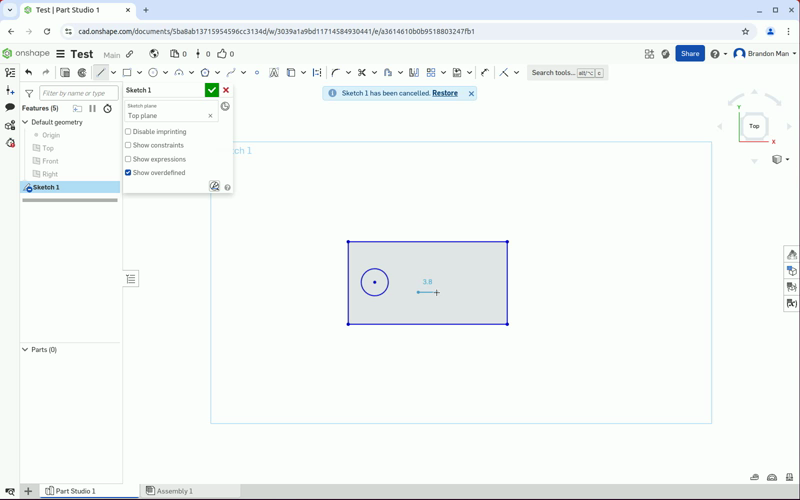
key_up(shift)
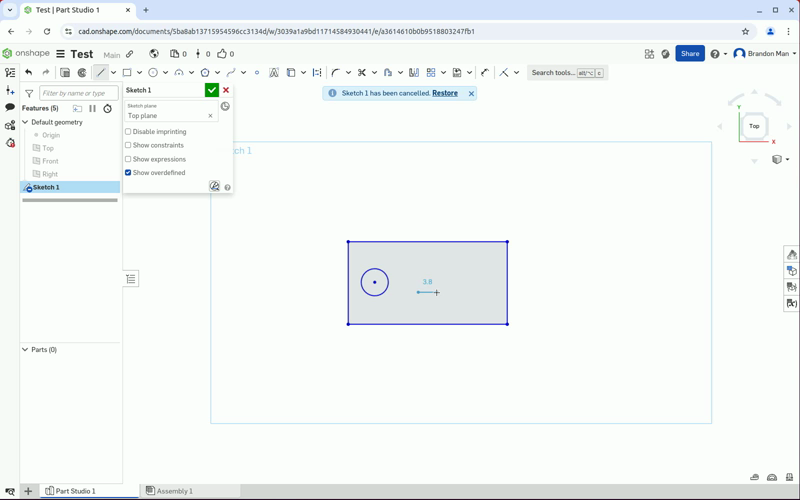
key_down(shift)
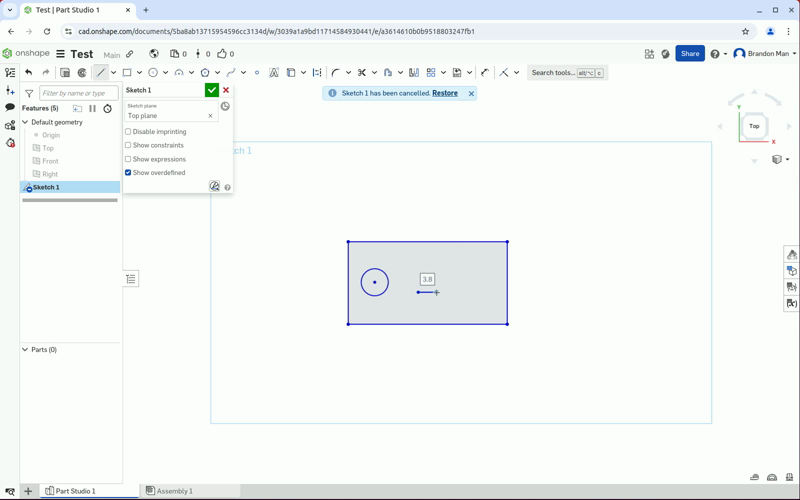
mouse_move(466, 292)
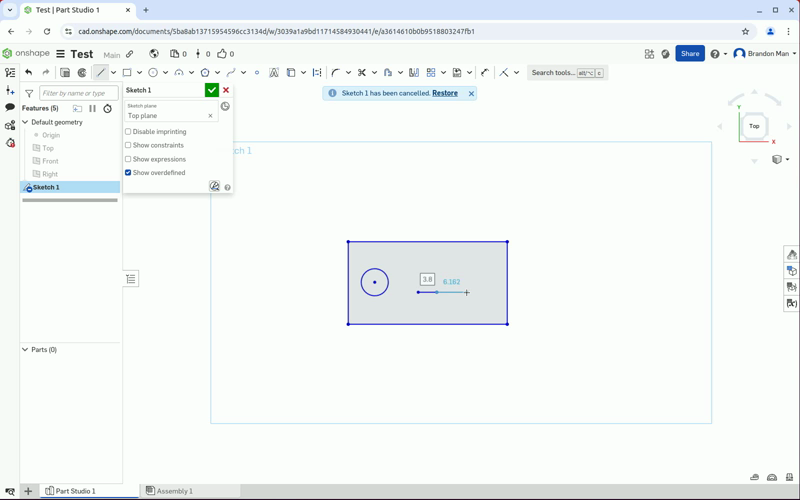
mouse_move(436, 272)
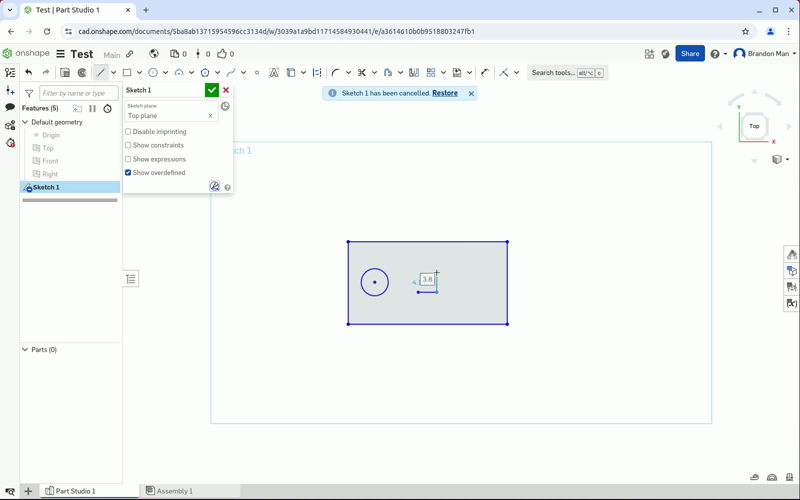
click(436, 272)
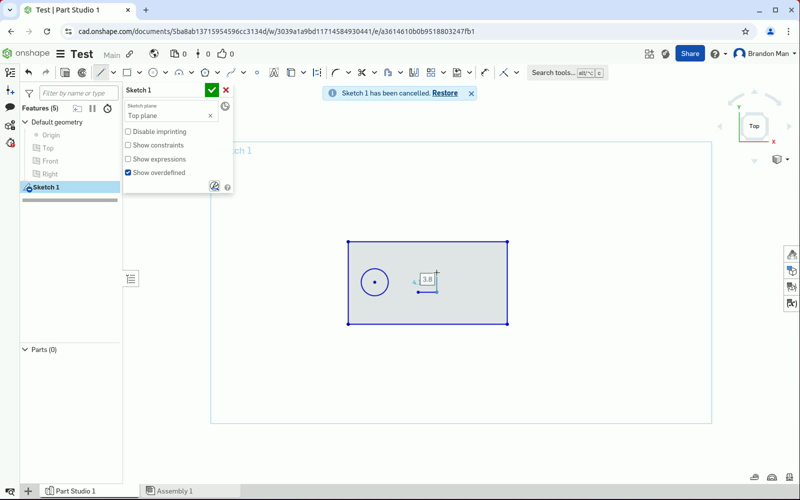
key_up(shift)
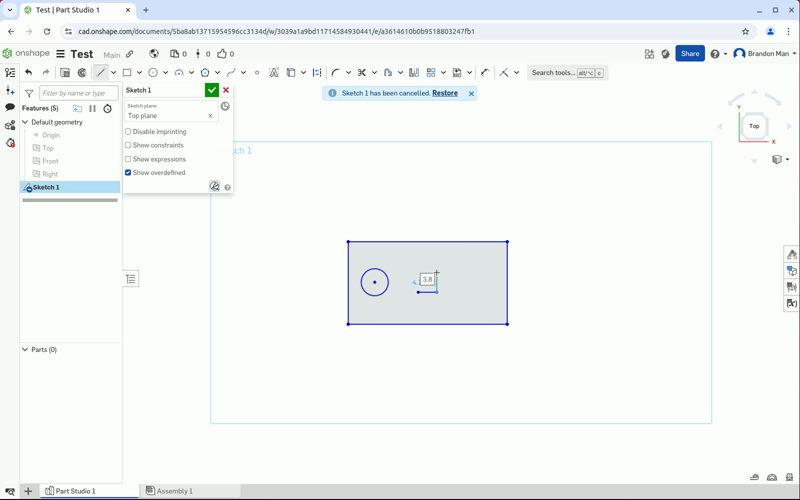
key_down(shift)
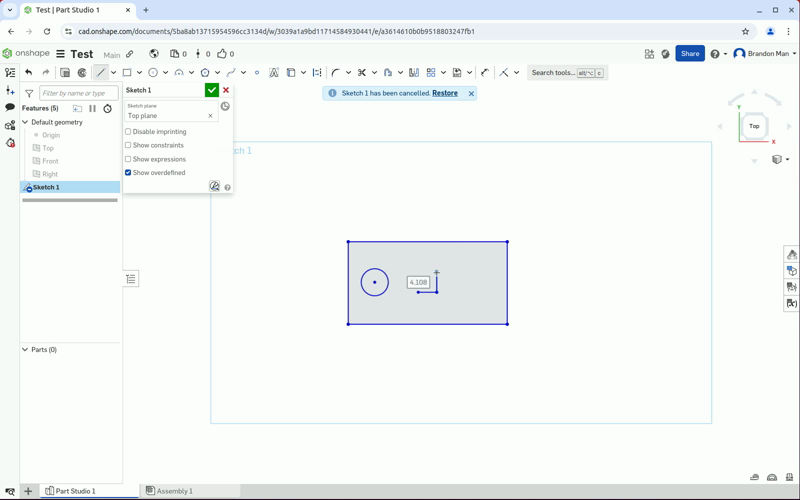
mouse_move(466, 272)
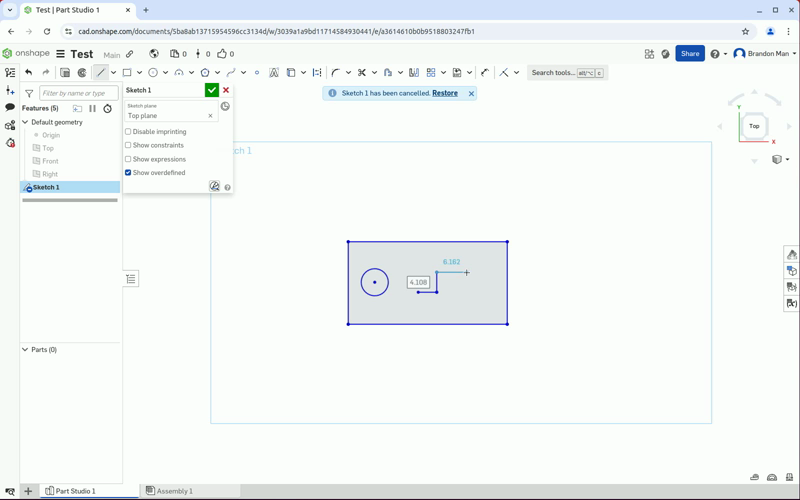
mouse_move(418, 272)
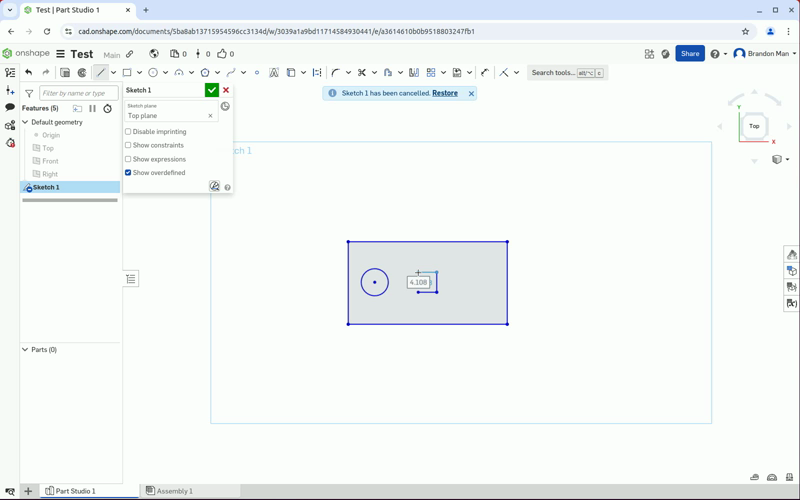
click(418, 272)
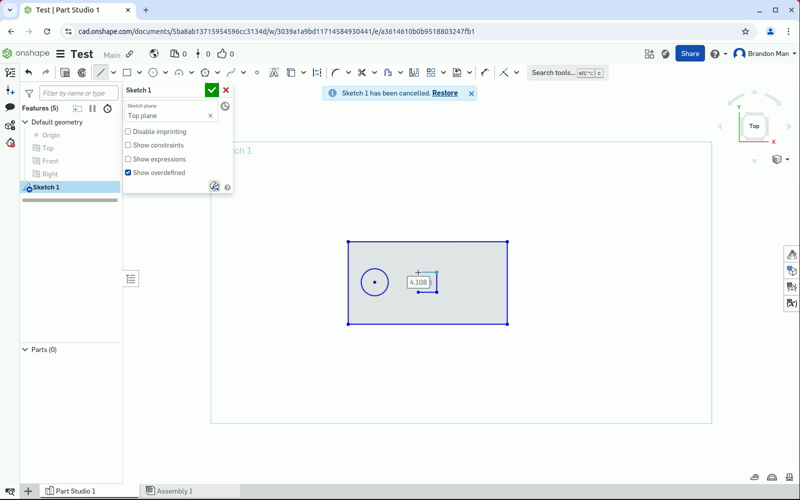
key_up(shift)
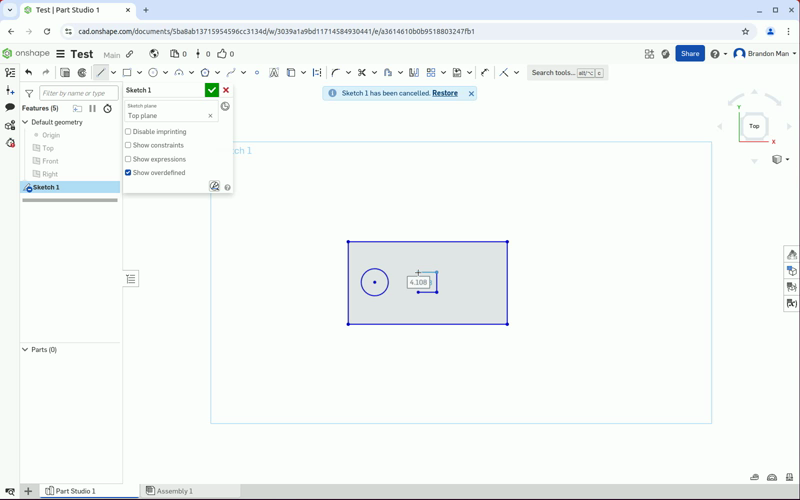
mouse_move(448, 272)
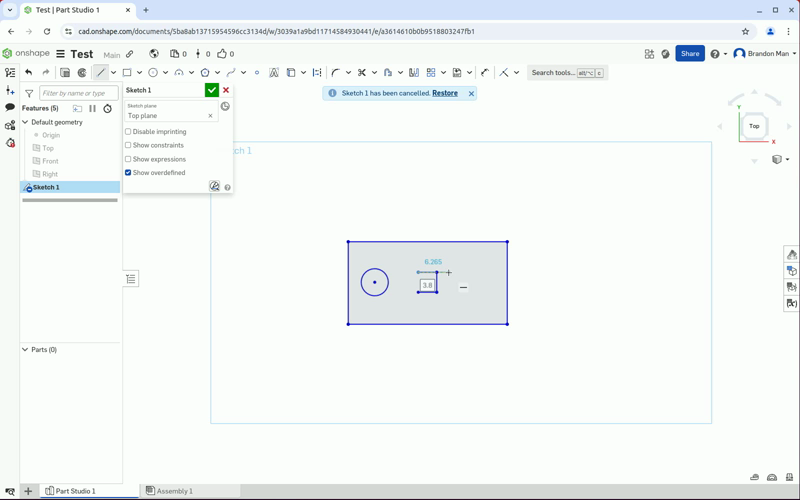
key_down(shift)
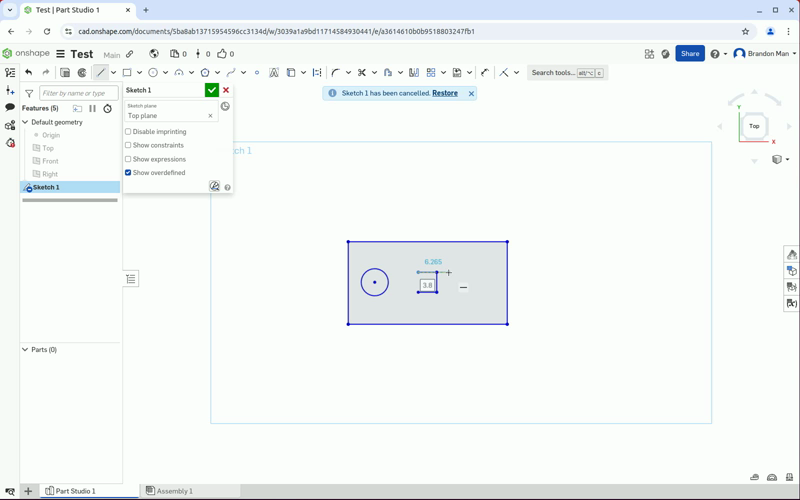
mouse_move(418, 292)
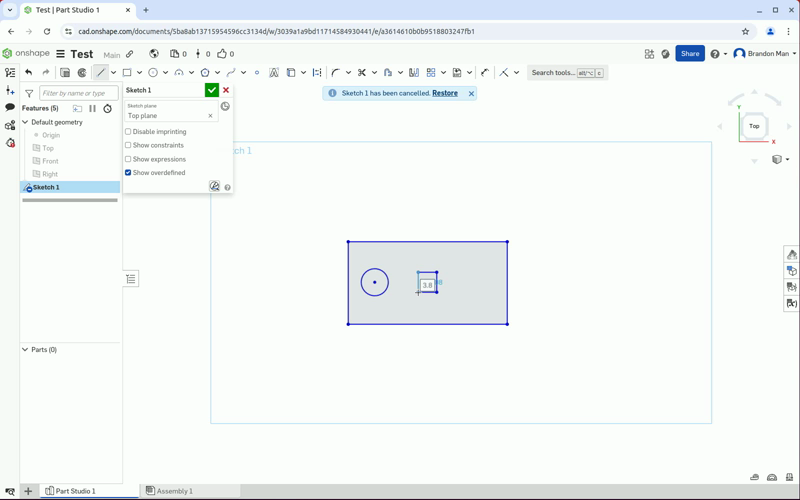
key_up(shift)
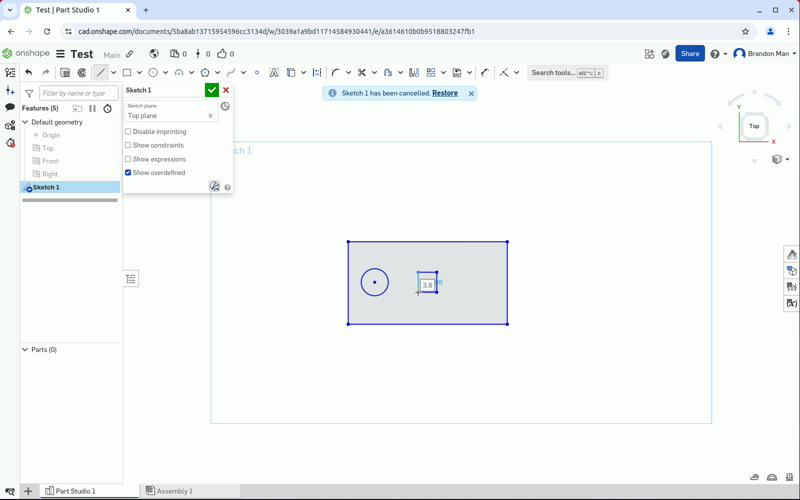
click(418, 292)
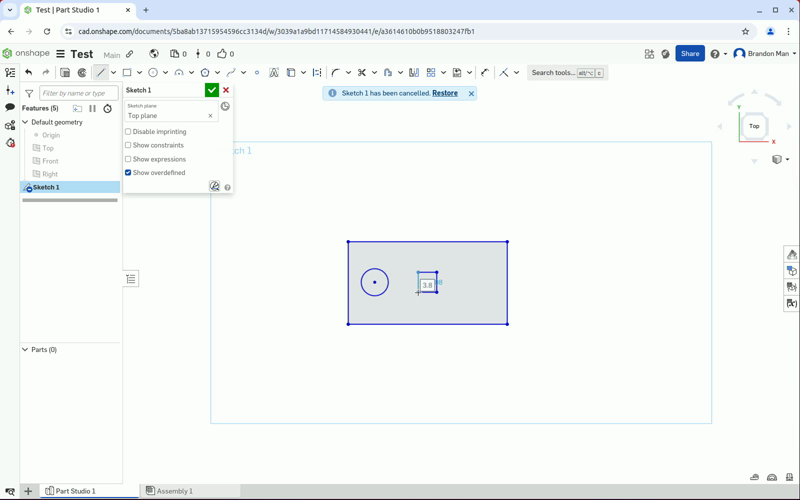
key(esc)
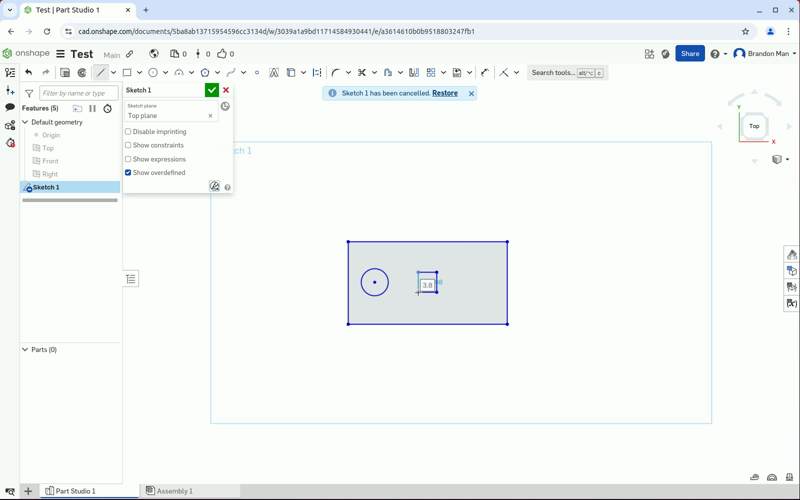
key(l)
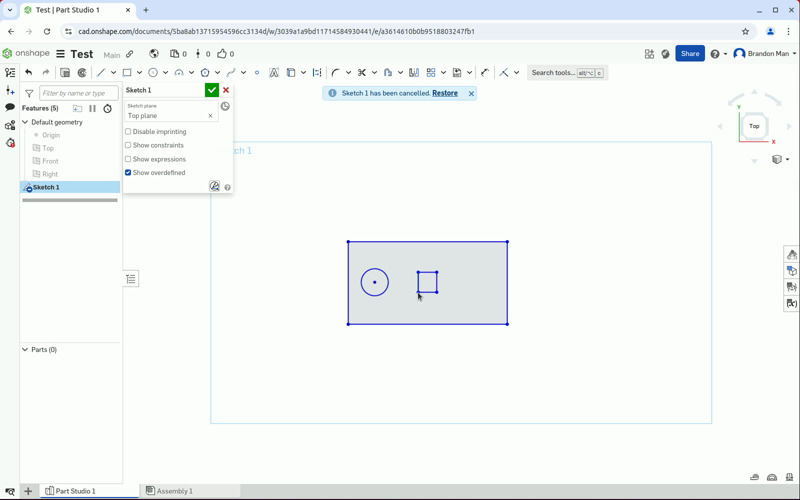
key_down(shift)
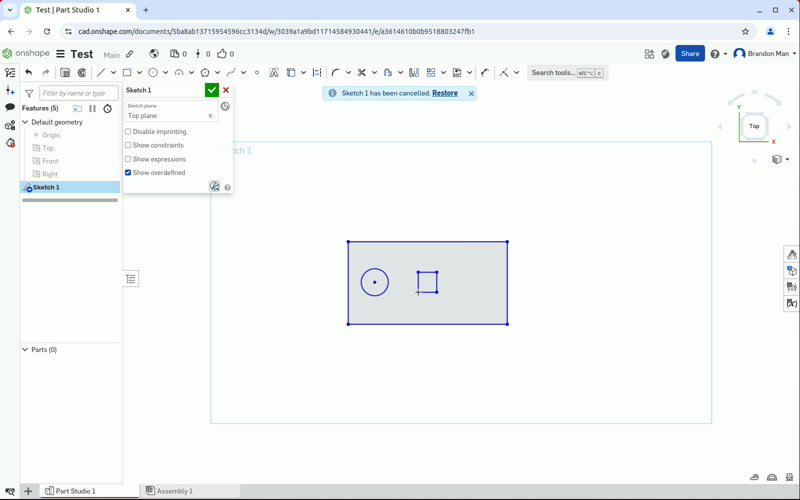
mouse_move(453, 305)
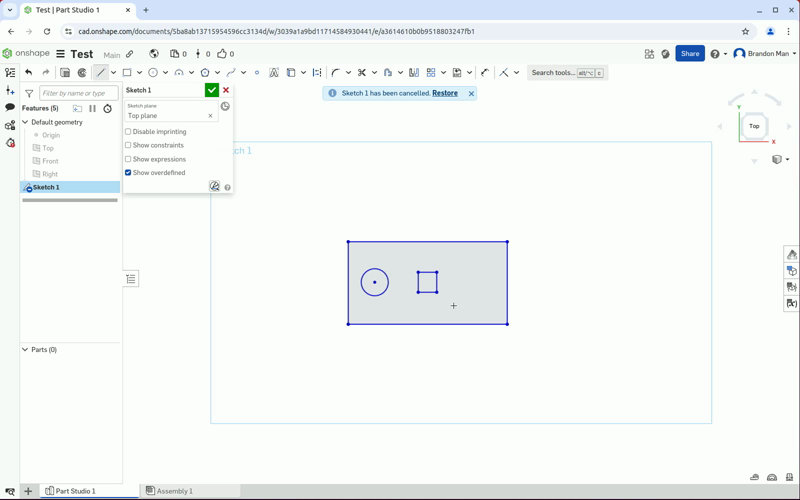
click(453, 305)
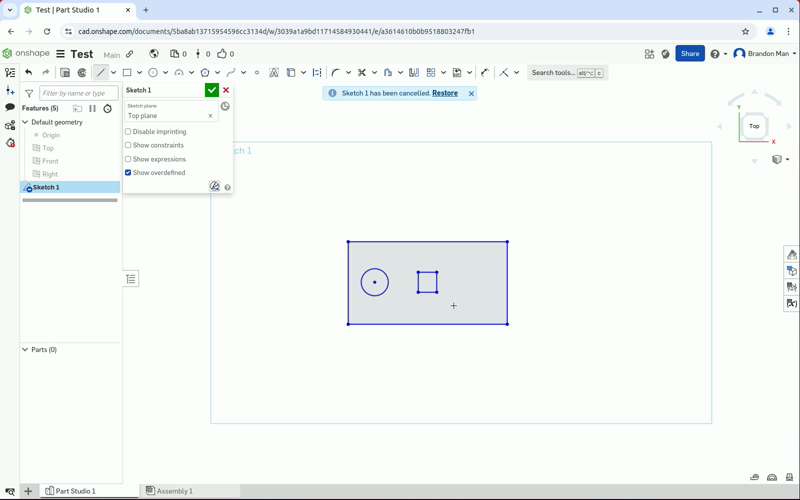
key_up(shift)
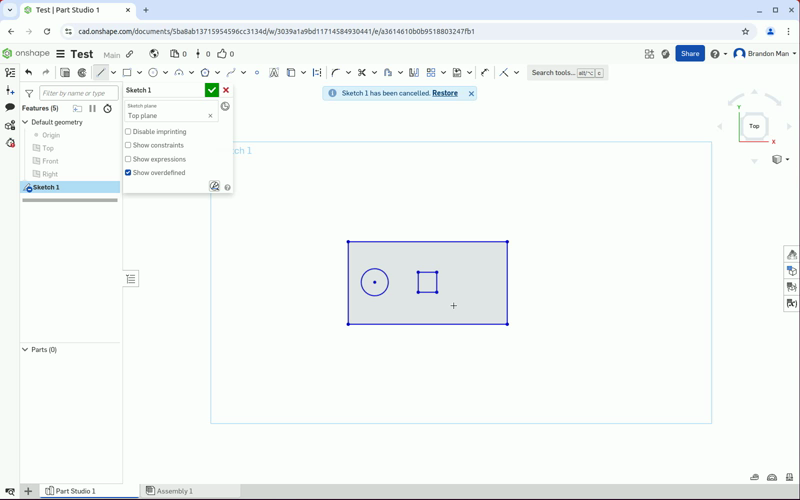
key_down(shift)
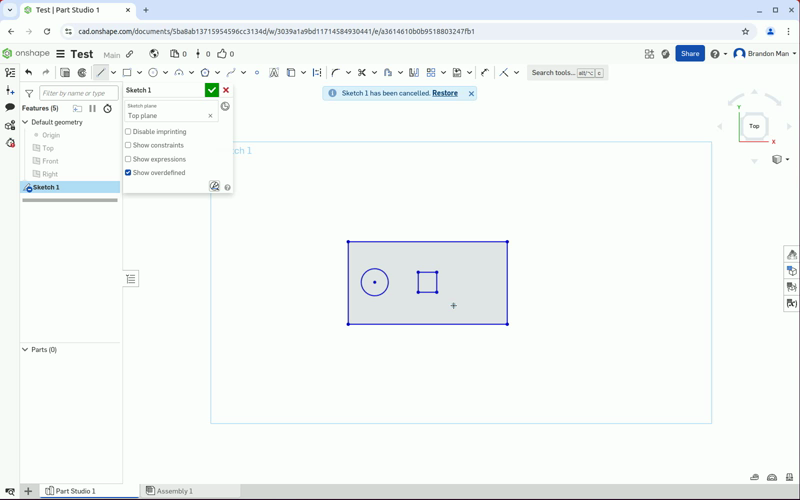
mouse_move(483, 305)
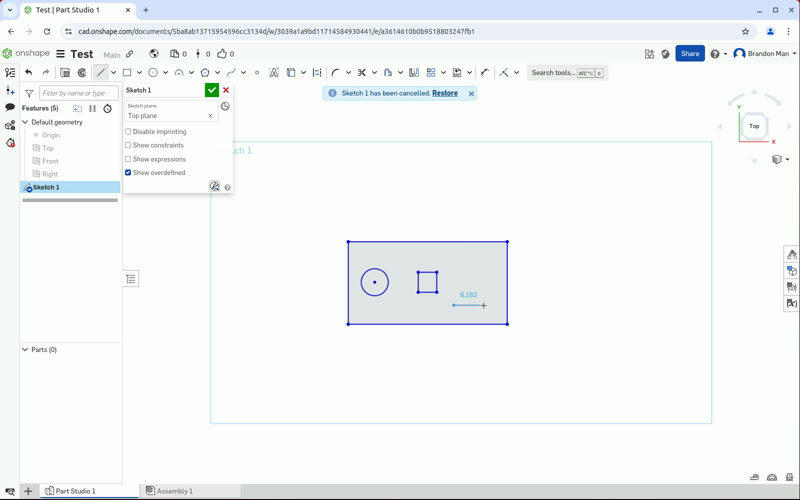
mouse_move(480, 305)
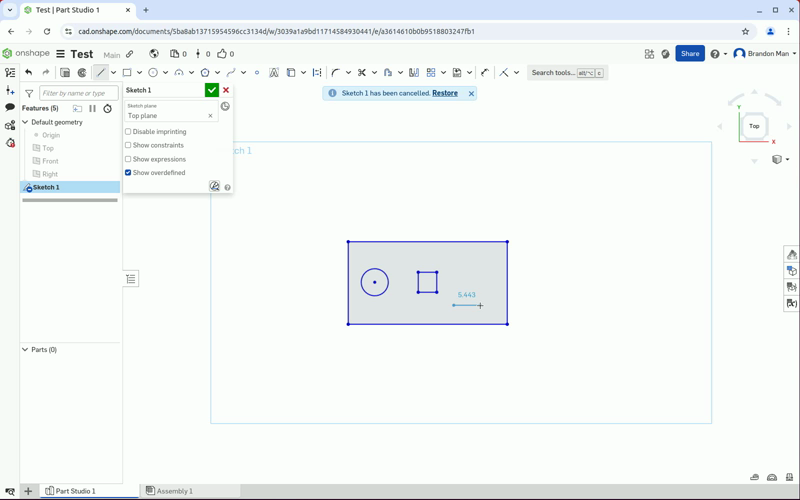
click(480, 305)
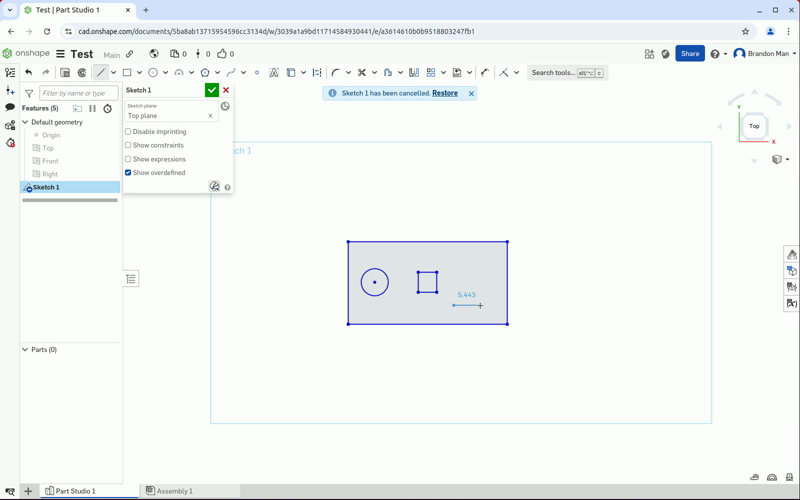
key_up(shift)
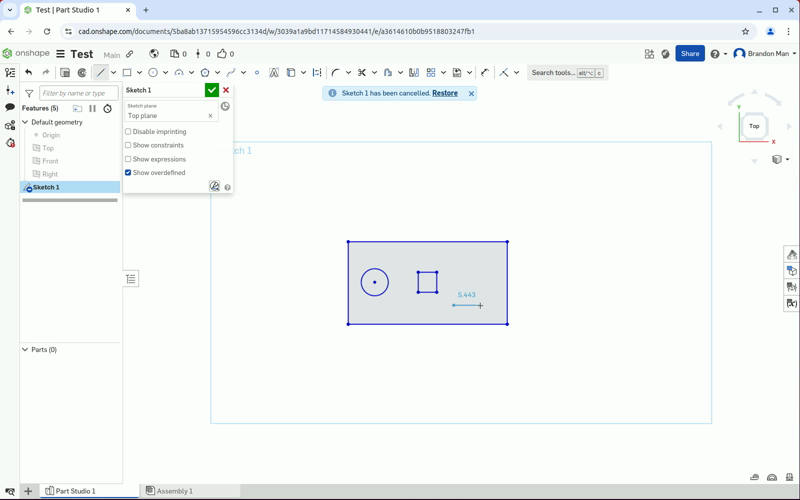
key_down(shift)
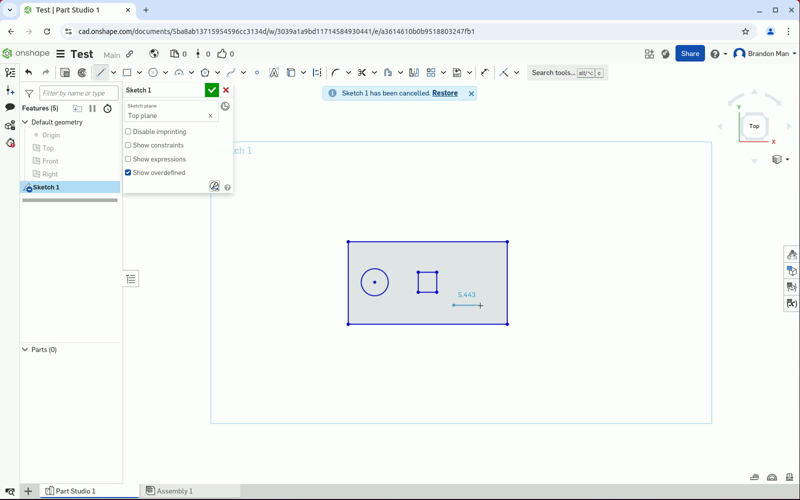
mouse_move(510, 305)
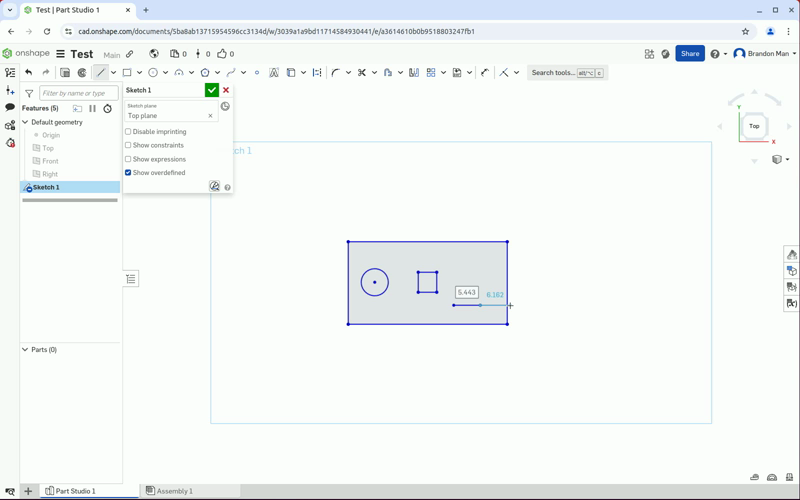
mouse_move(467, 282)
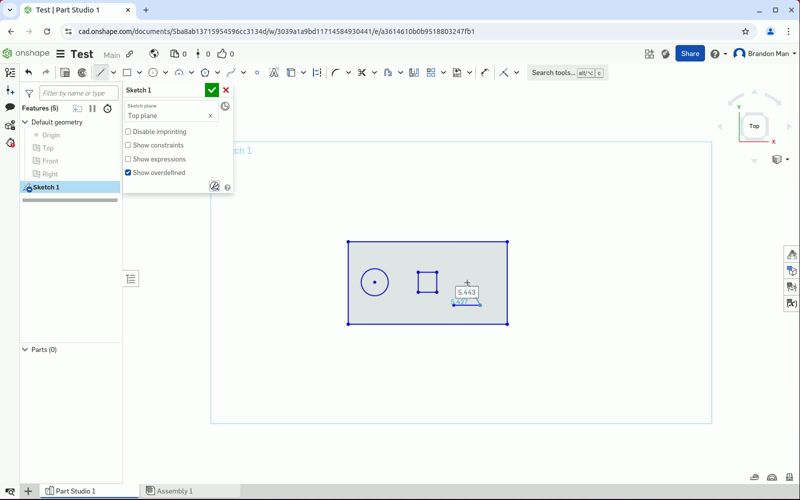
click(467, 282)
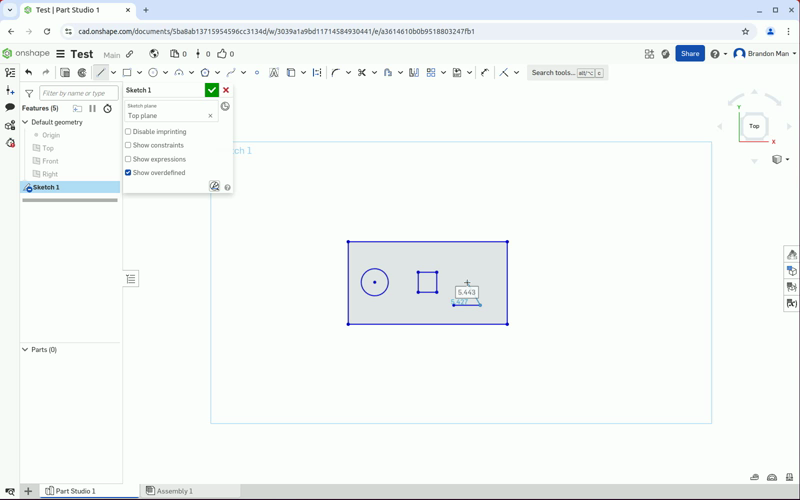
key_up(shift)
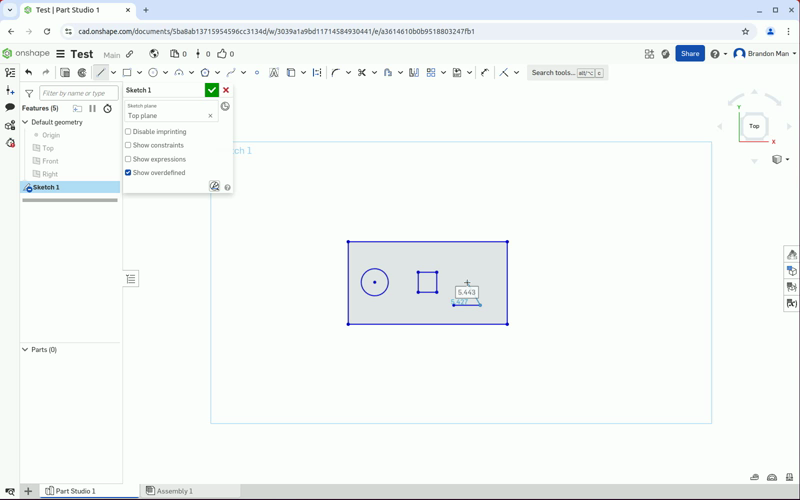
mouse_move(497, 282)
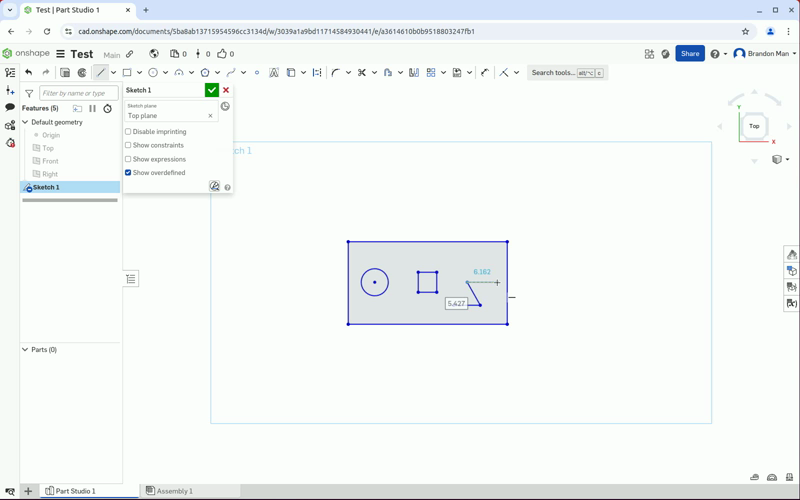
key_down(shift)
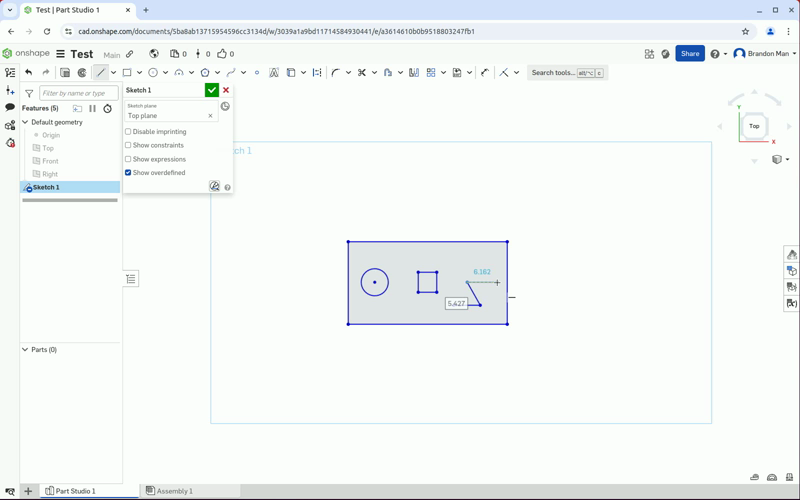
mouse_move(453, 305)
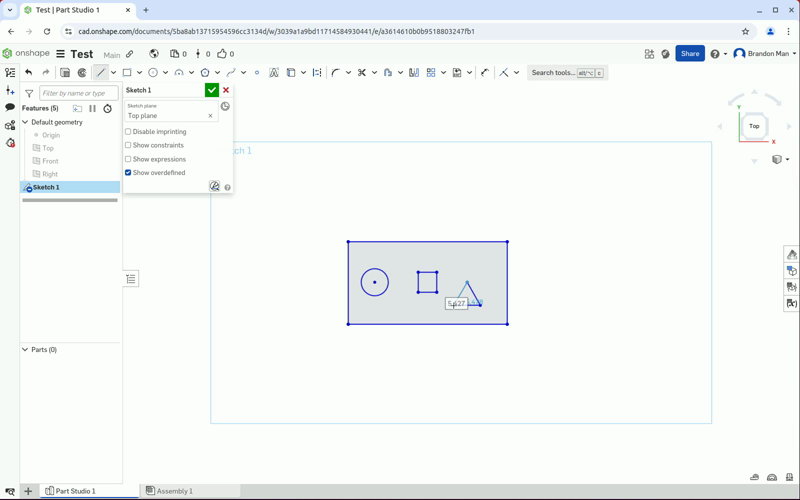
key_up(shift)
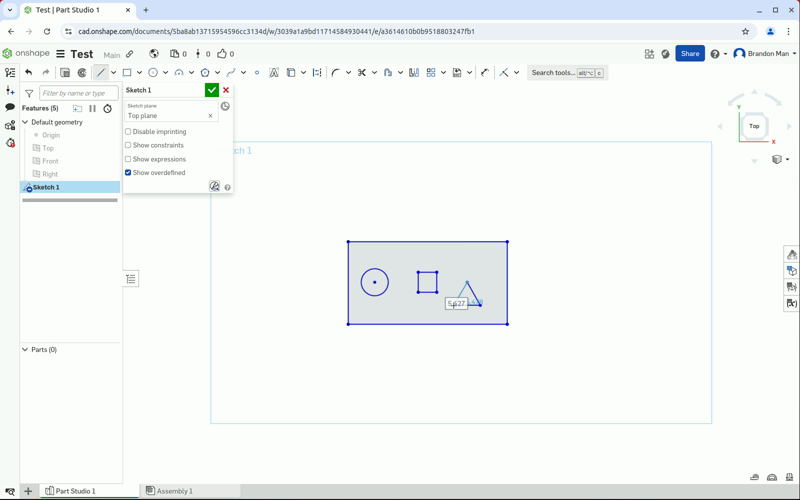
click(453, 305)
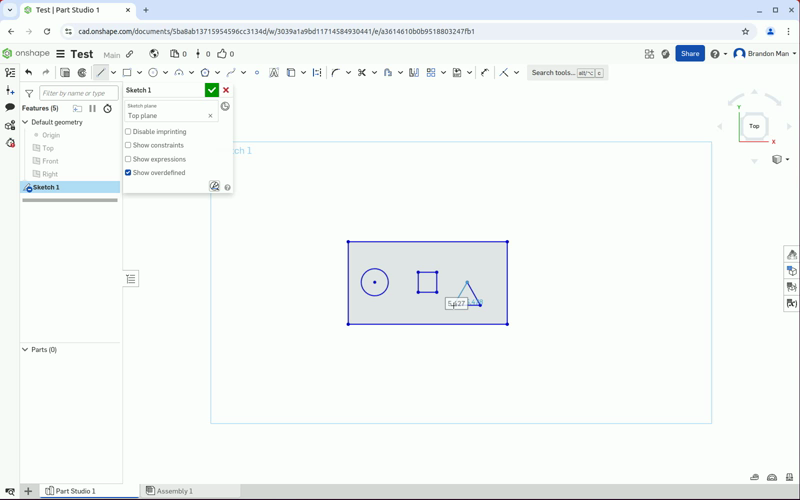
key(esc)
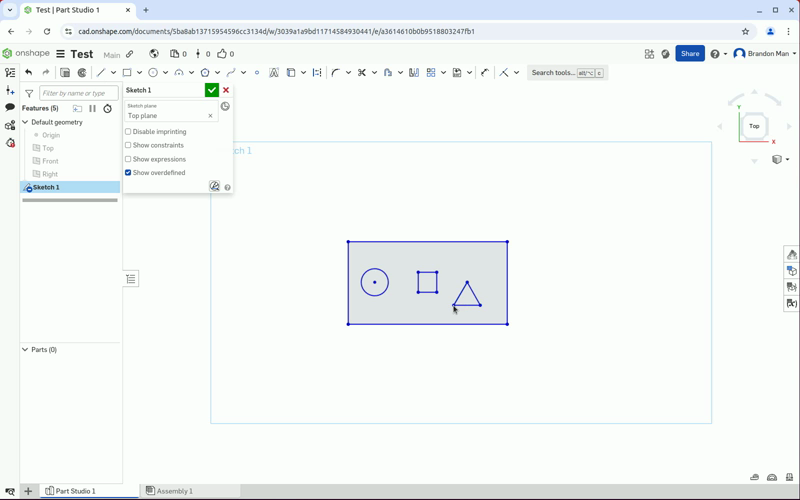
mouse_move(397, 278)
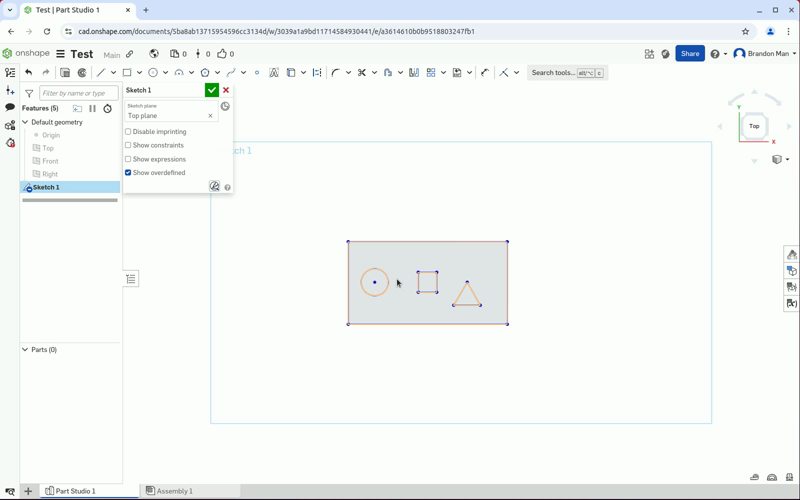
click(397, 278)
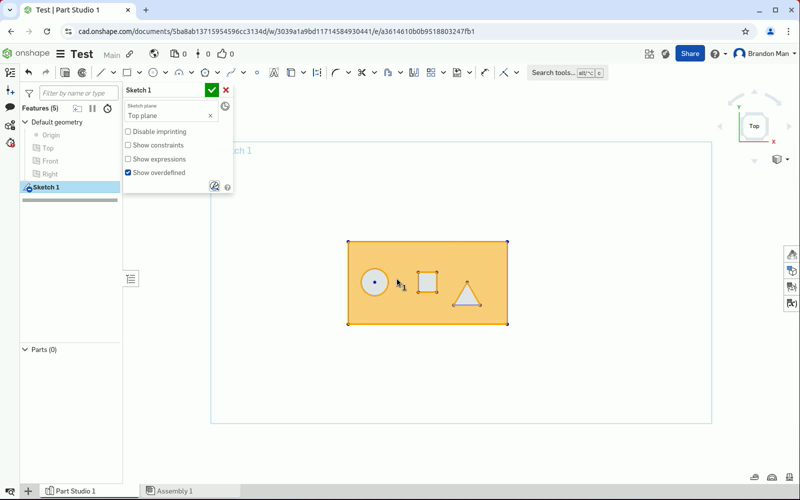
mouse_move(73, 352)
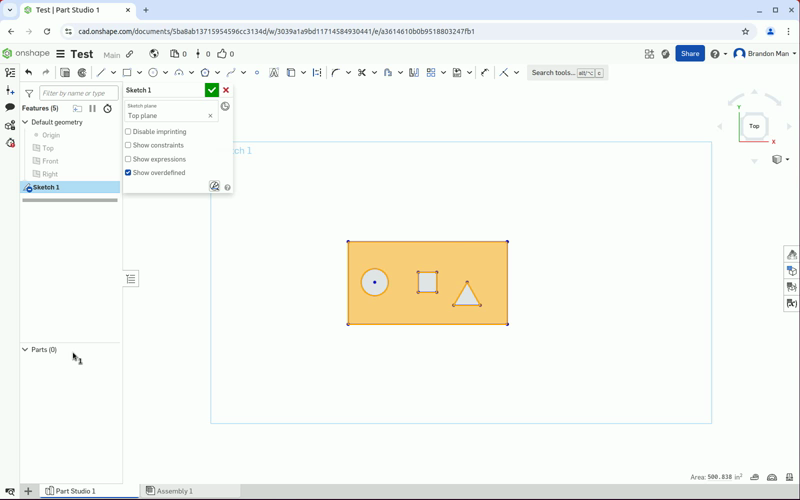
key(shift+y)
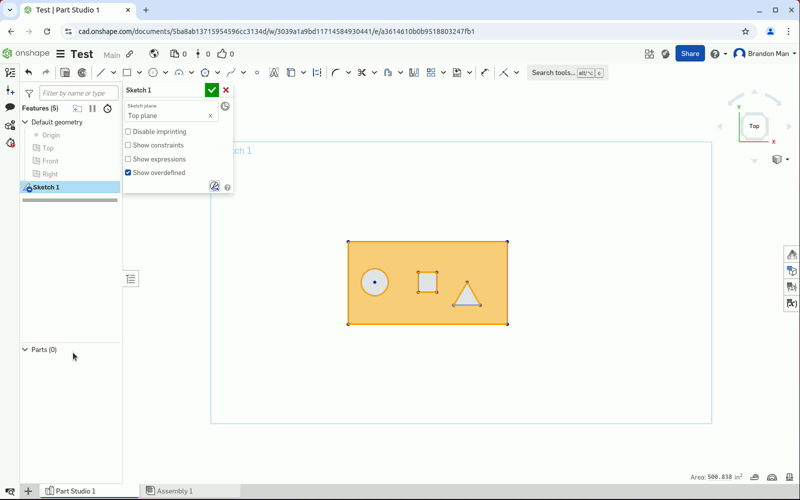
key(shift+e)
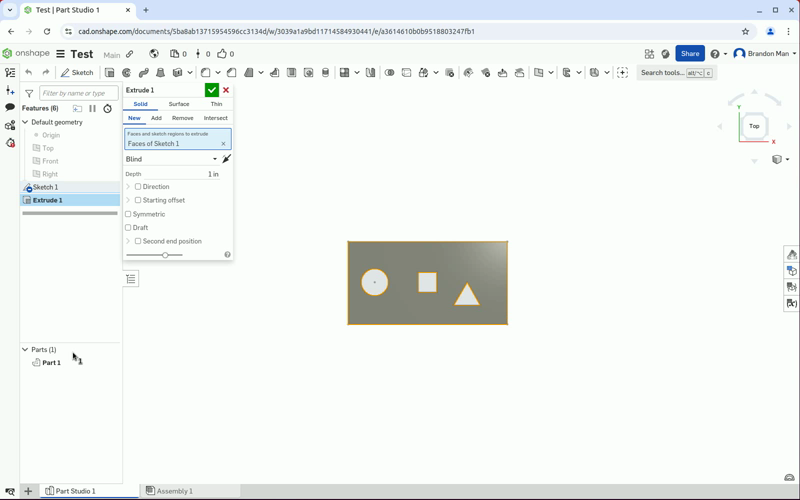
mouse_move(143, 106)
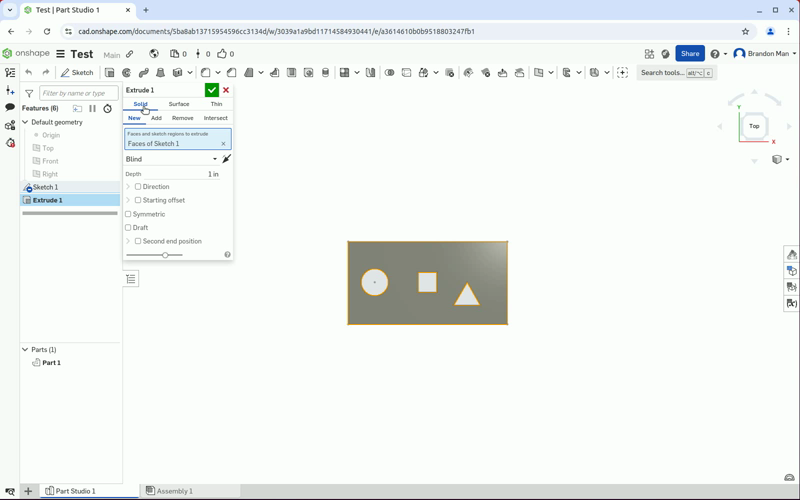
click(143, 106)
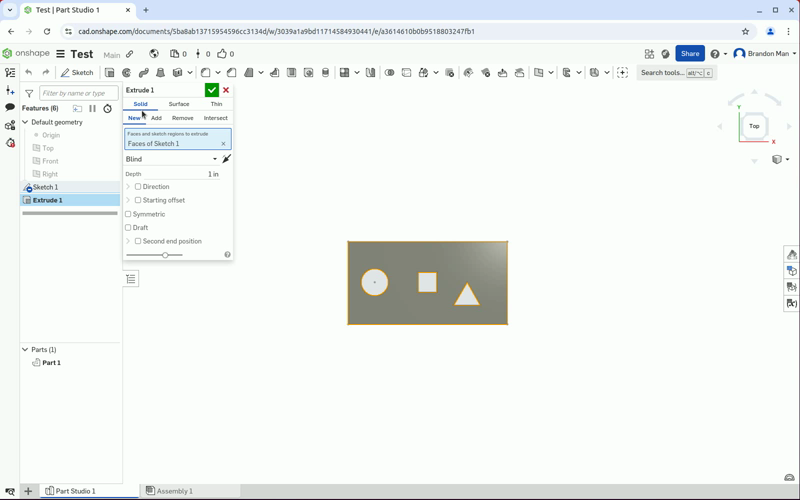
mouse_move(137, 120)
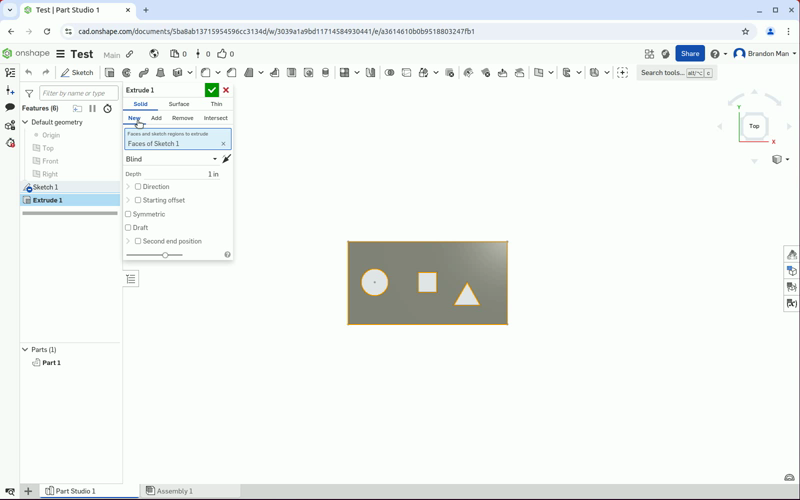
click(137, 120)
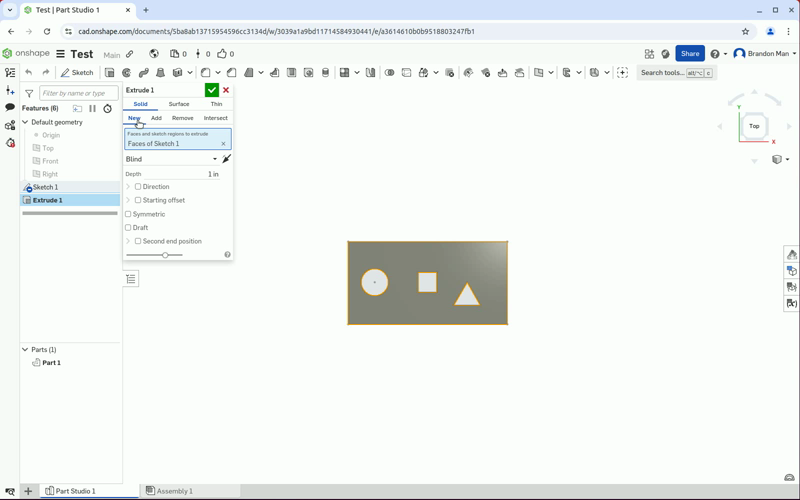
key(tab, 4)
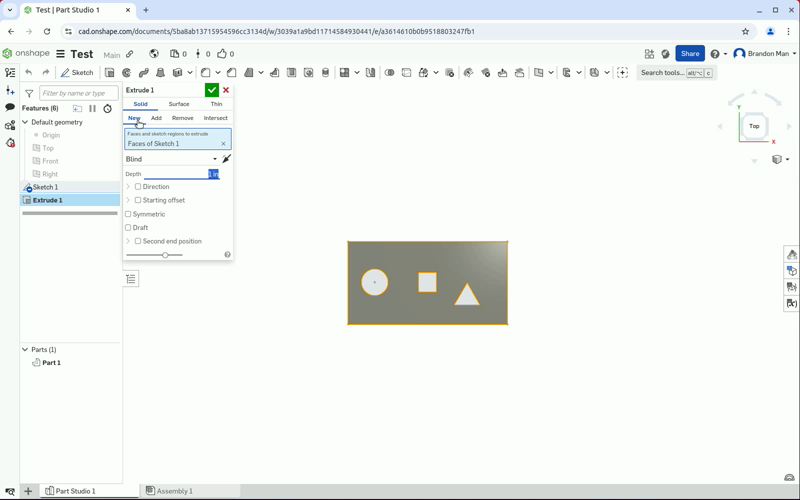
text(4.333)
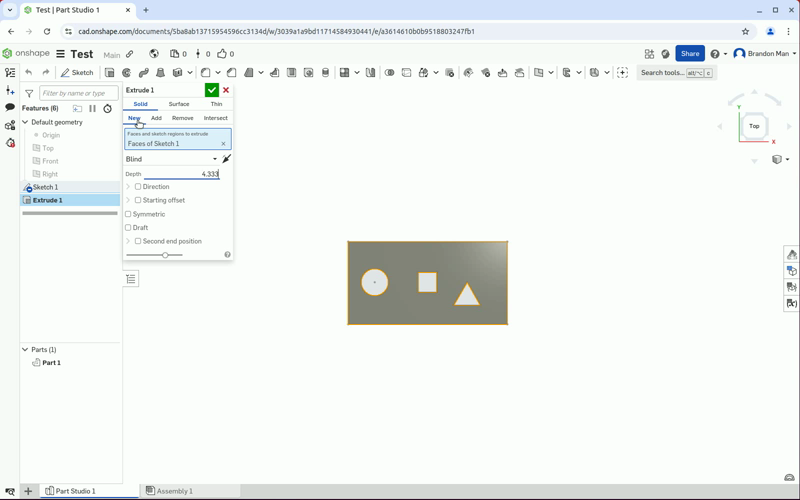
key(enter)
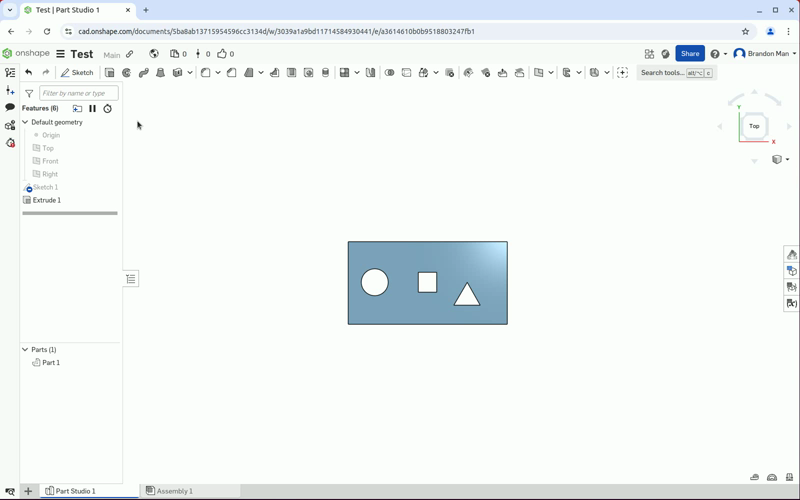
key(shift+h)
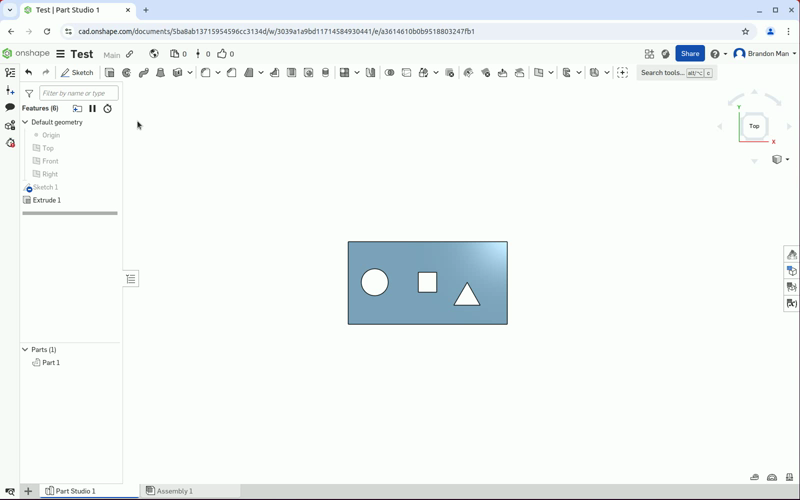
key(shift+h)
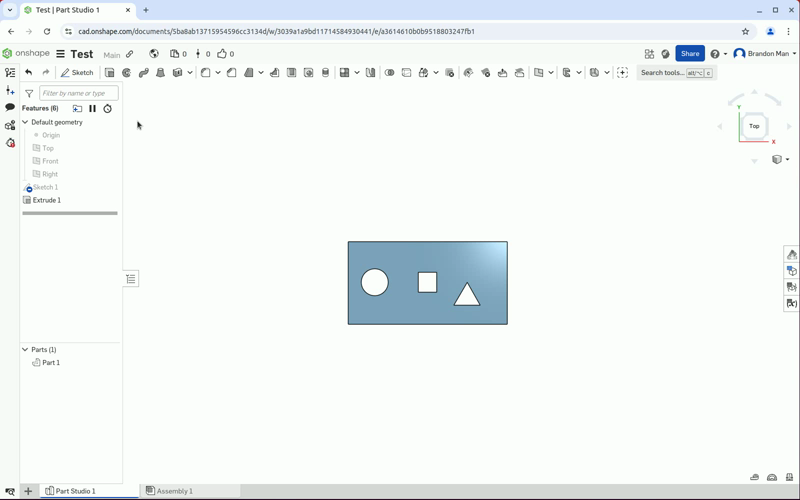
mouse_move(73, 189)
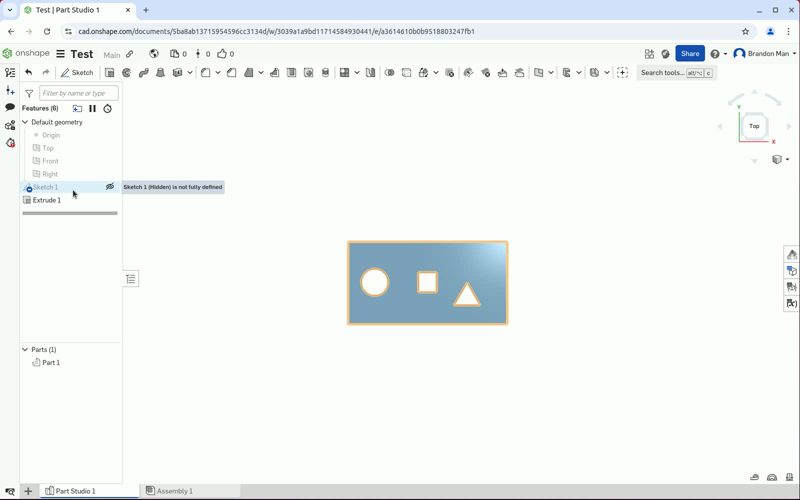
click(73, 189)
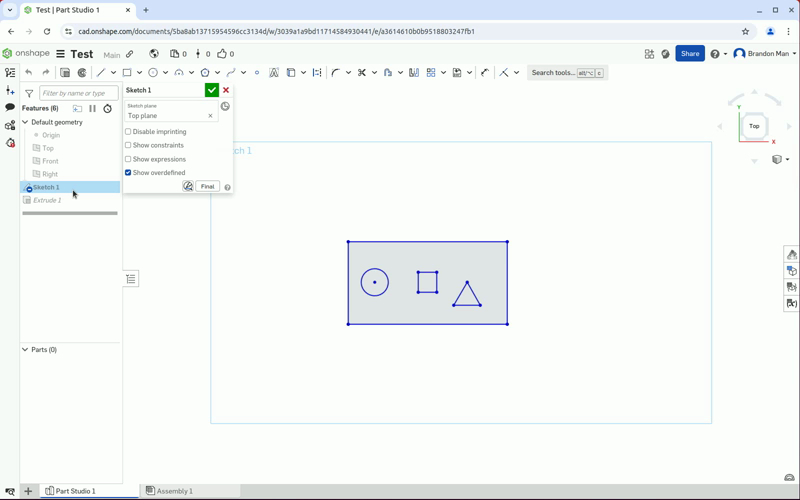
mouse_move(229, 92)
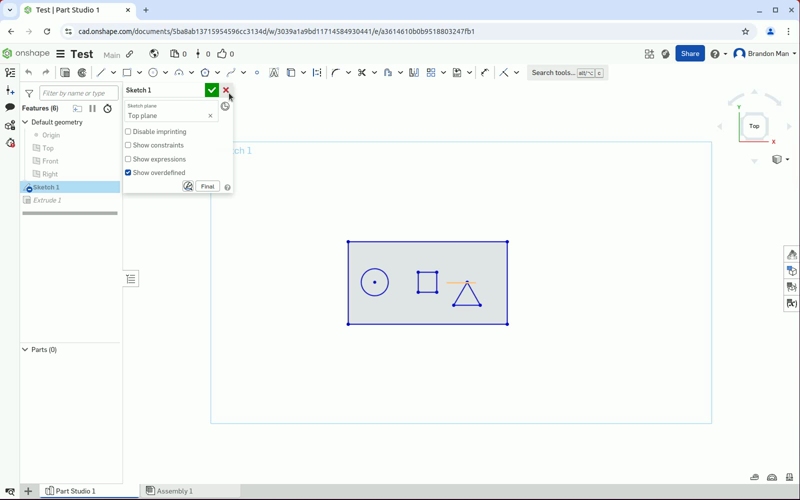
click(229, 92)
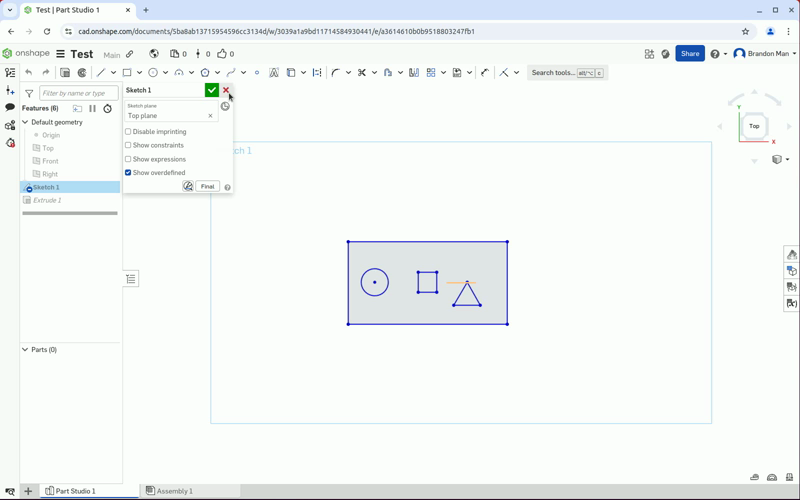
key(shift+s)
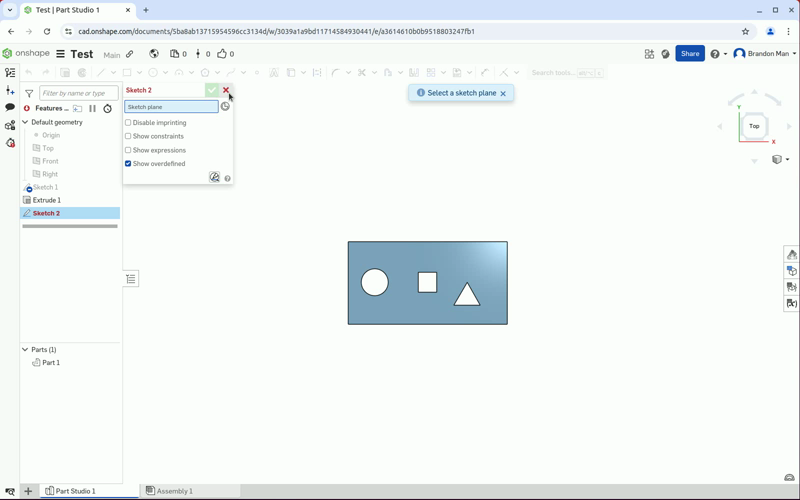
mouse_move(73, 150)
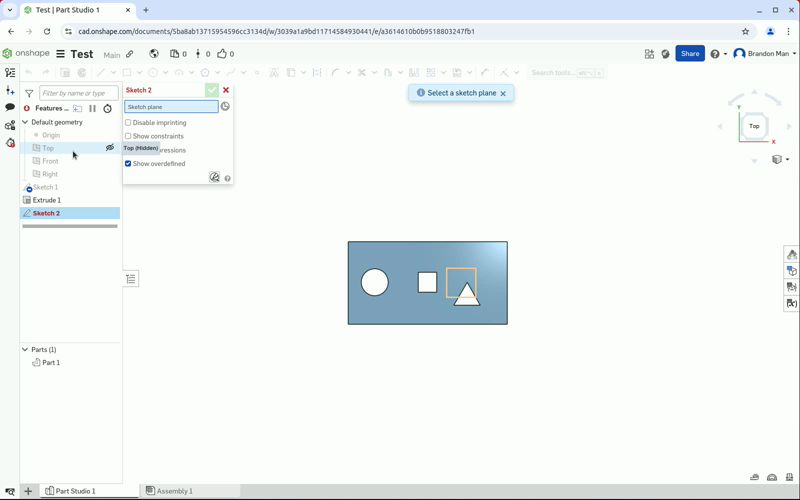
click(73, 150)
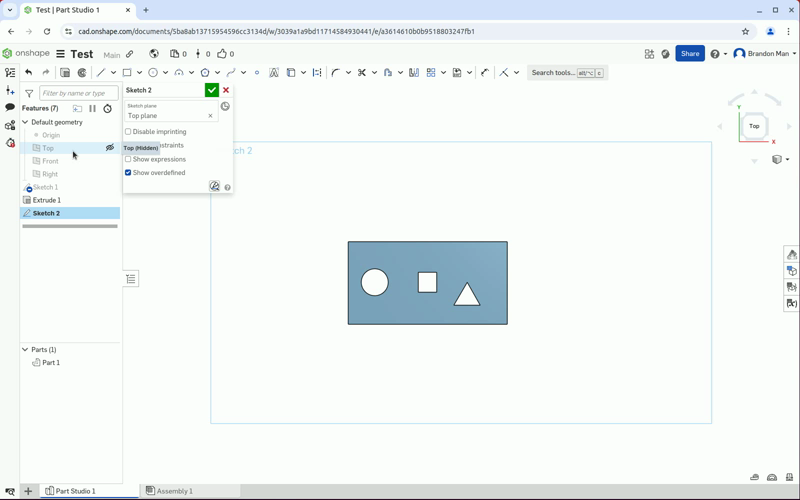
mouse_move(73, 352)
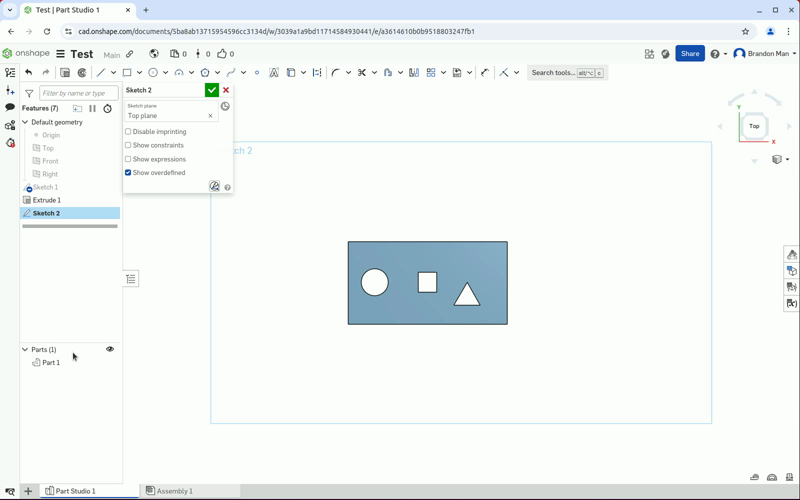
key(y)
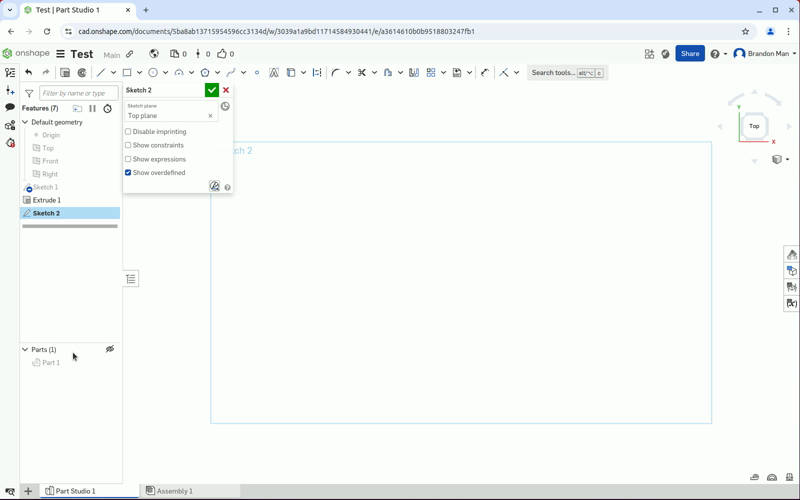
key(c)
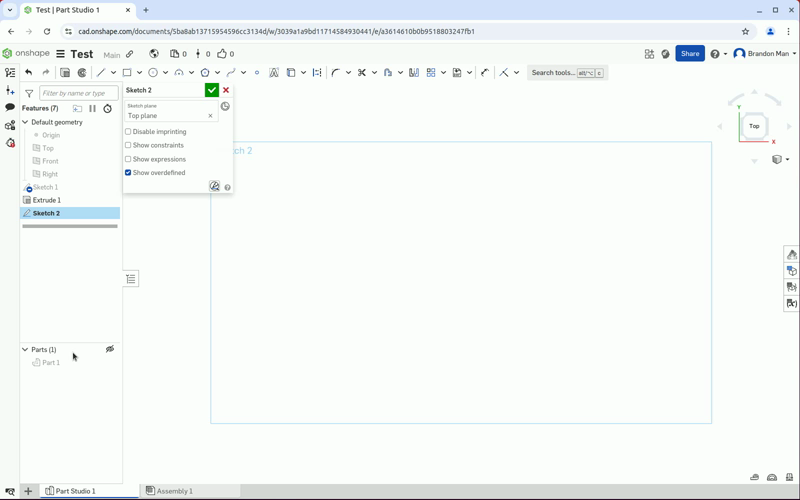
key_down(shift)
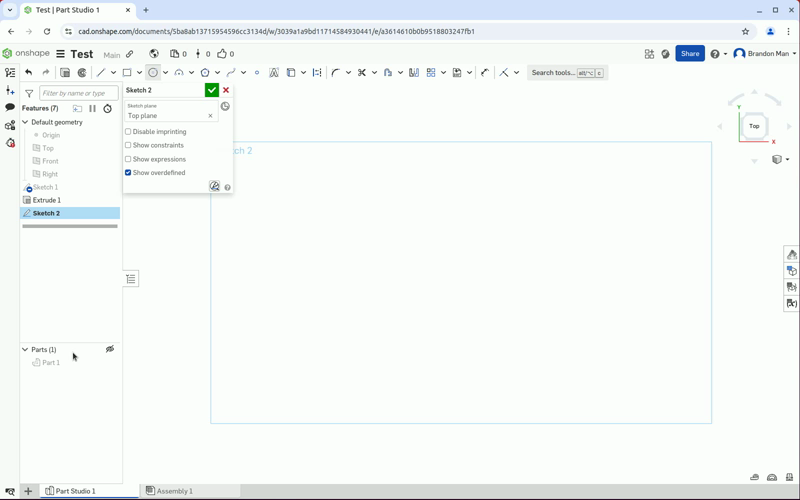
mouse_move(375, 282)
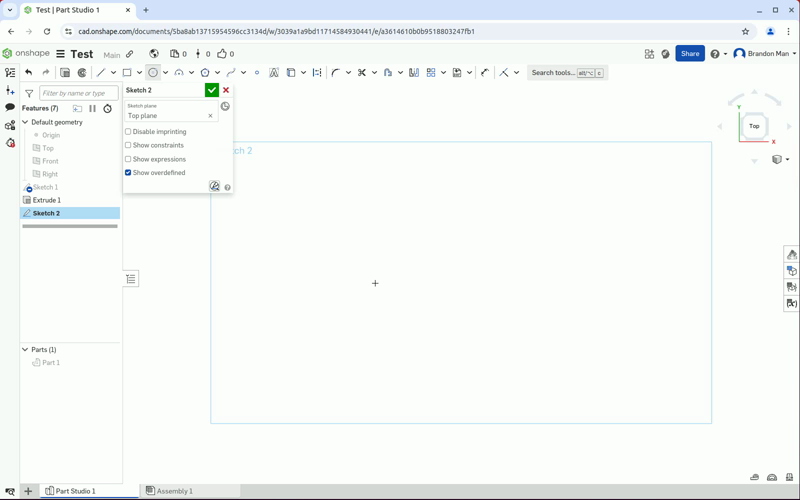
click(375, 282)
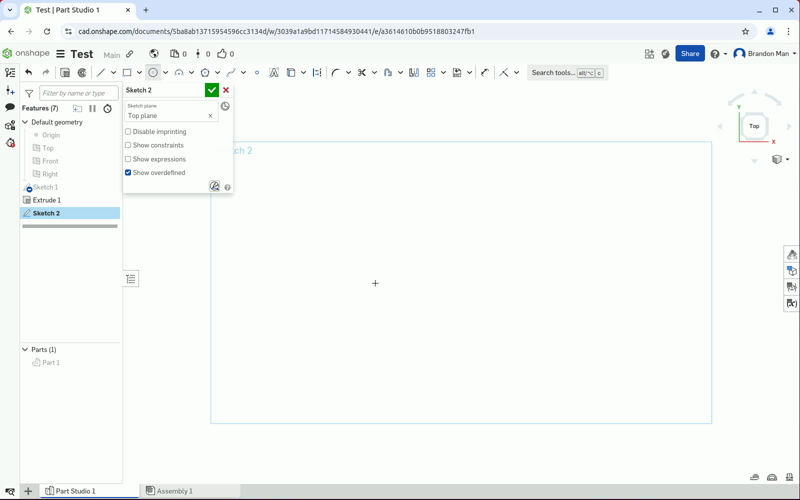
key_up(shift)
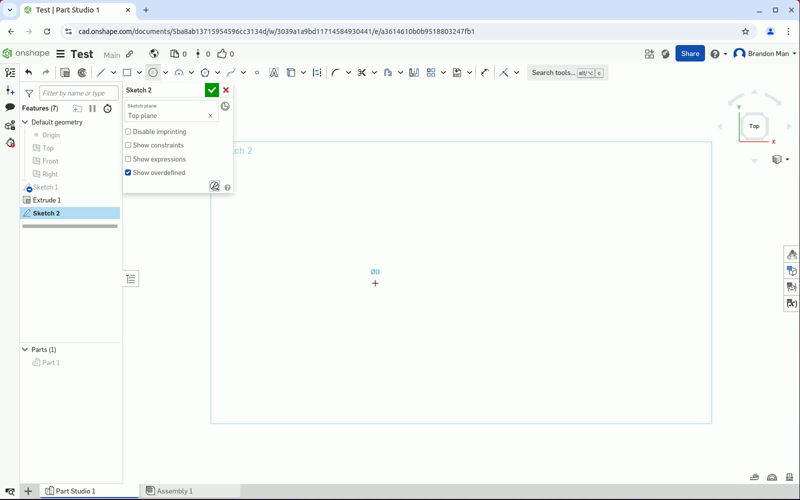
mouse_move(389, 282)
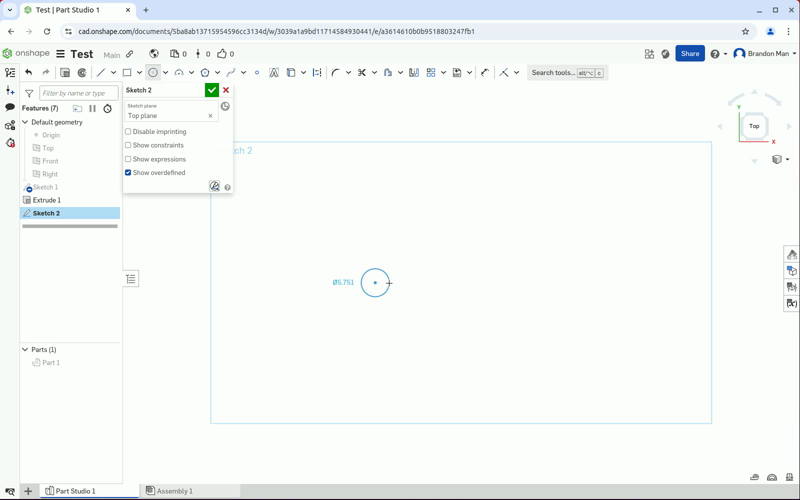
click(389, 282)
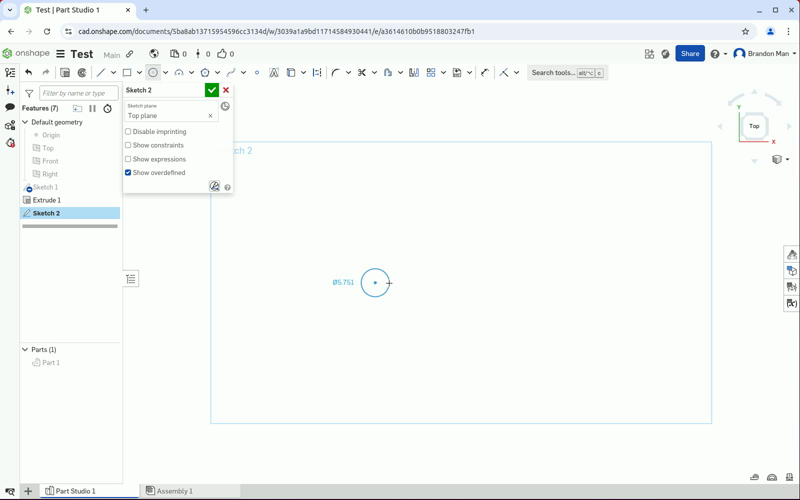
key(esc)
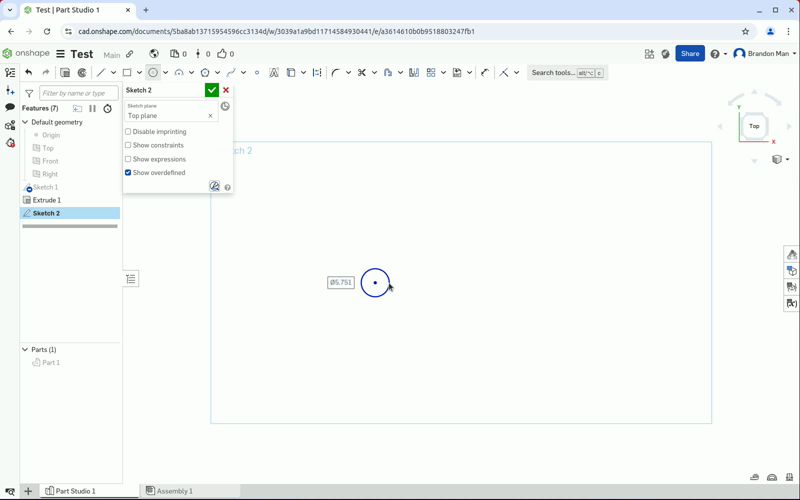
mouse_move(374, 276)
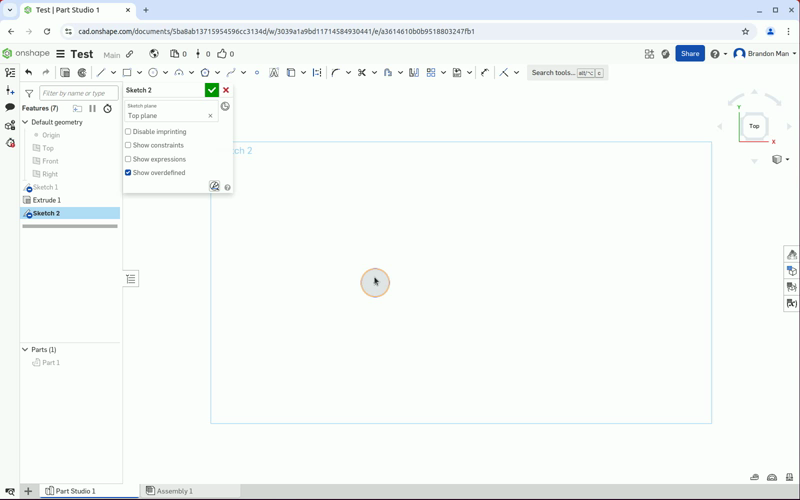
scroll(6)
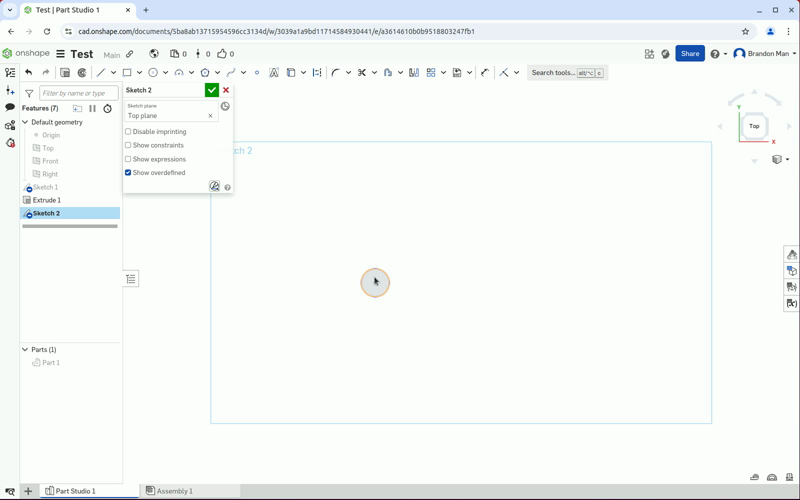
scroll(6)
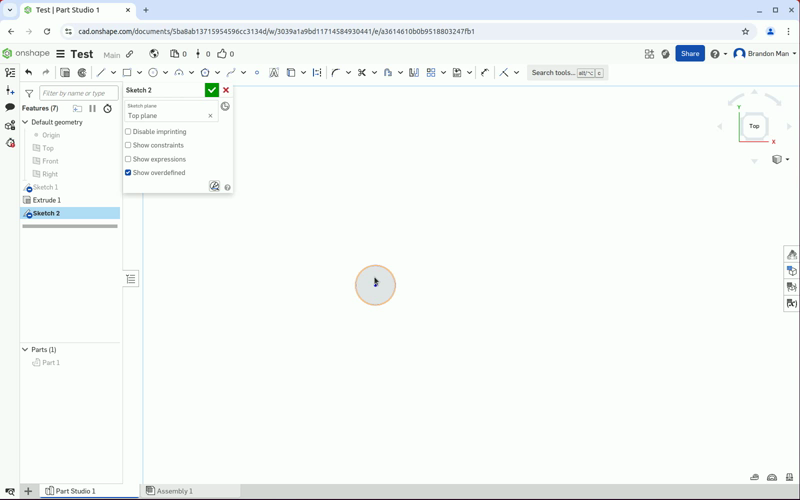
scroll(6)
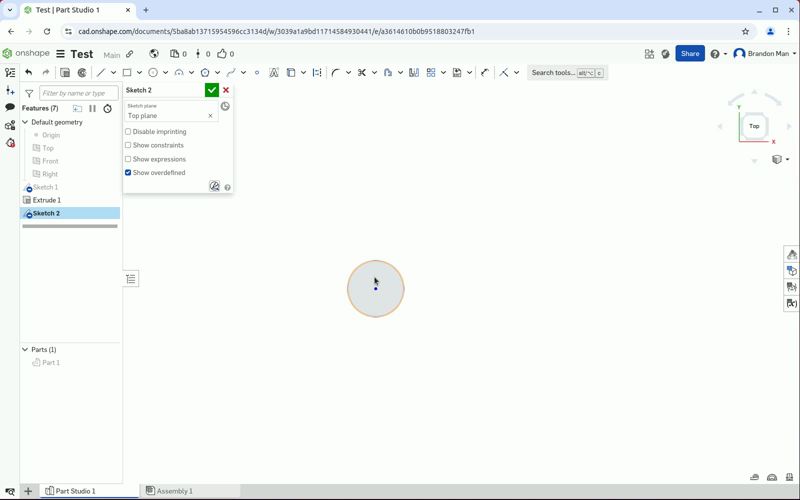
scroll(6)
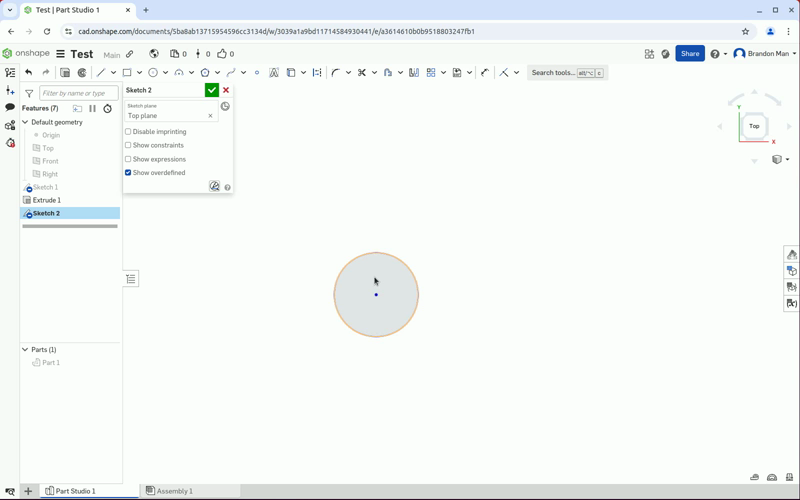
scroll(6)
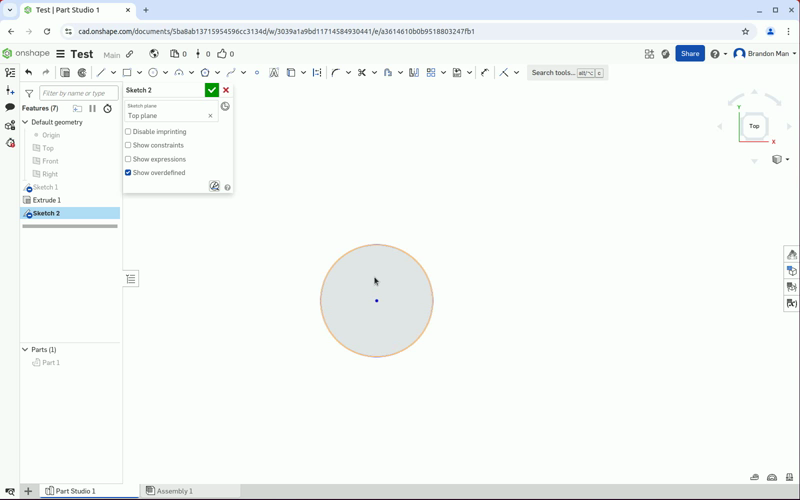
scroll(6)
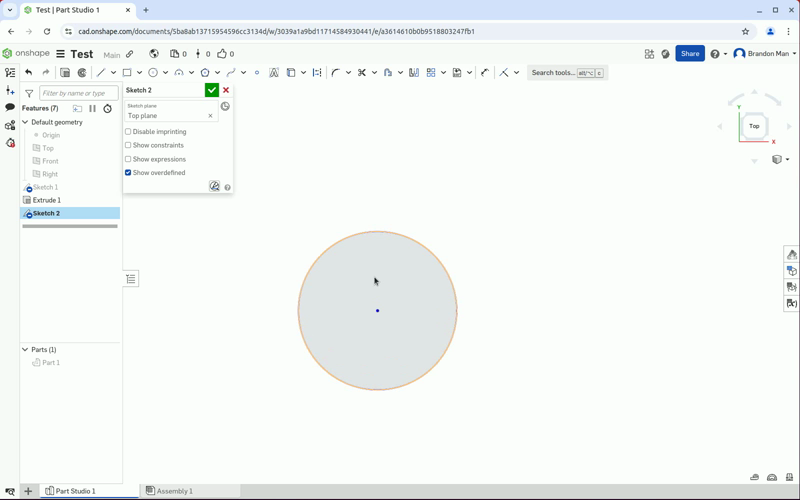
scroll(6)
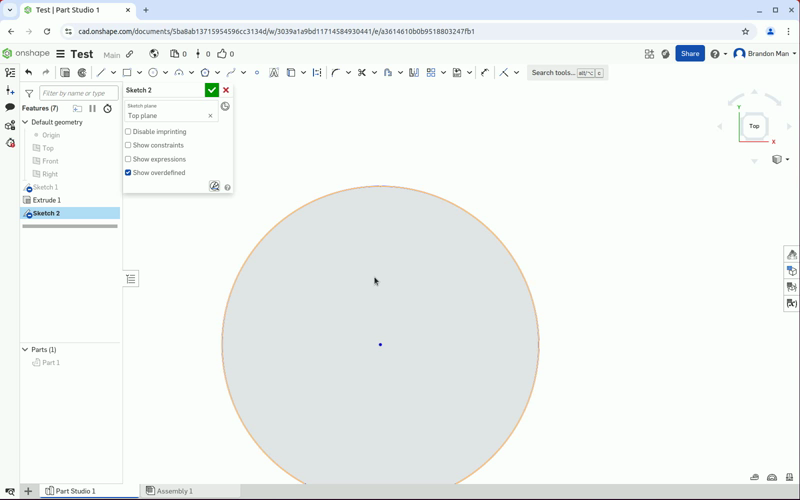
click(374, 276)
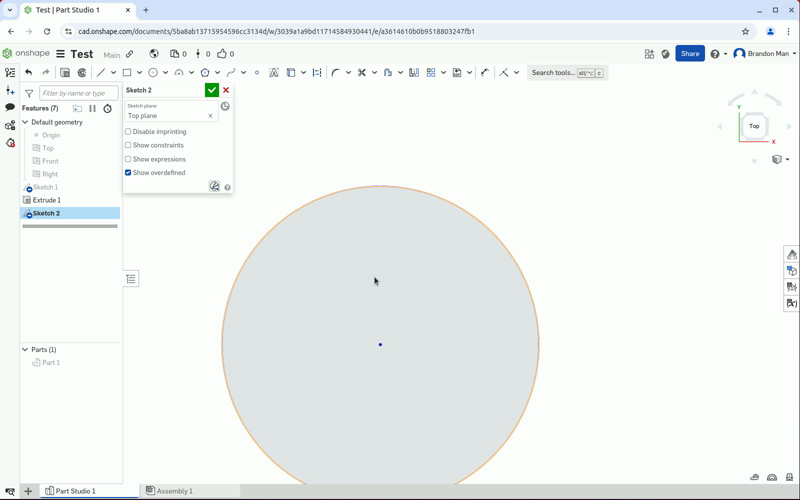
scroll(-6)
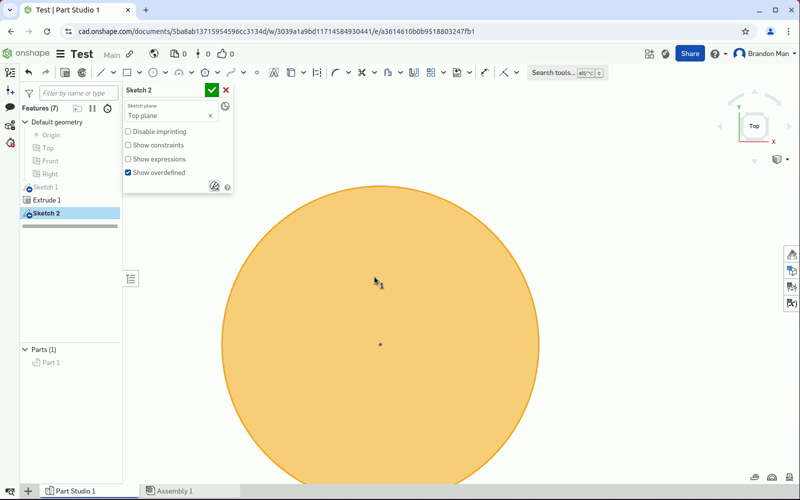
scroll(-6)
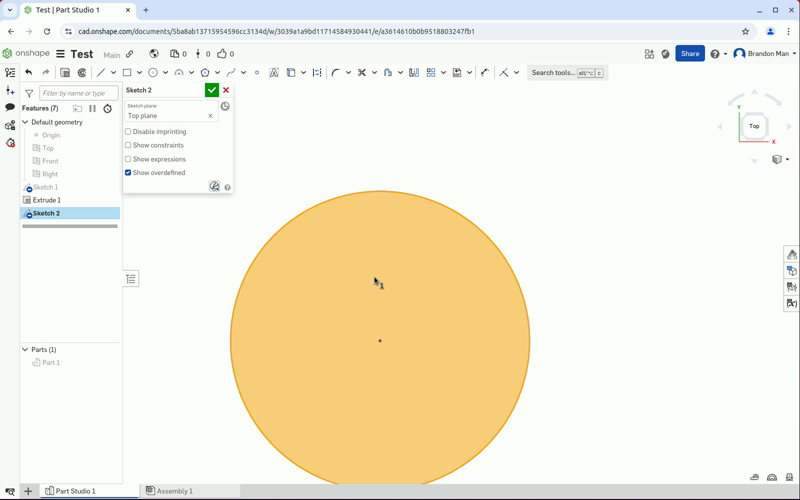
scroll(-6)
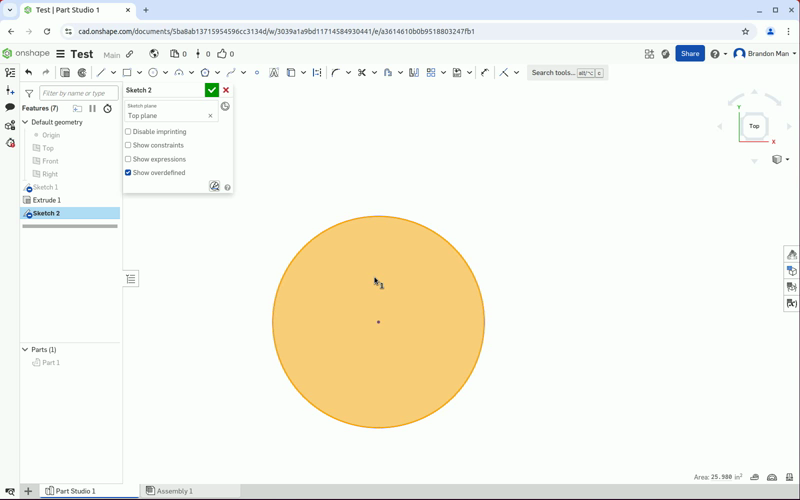
scroll(-6)
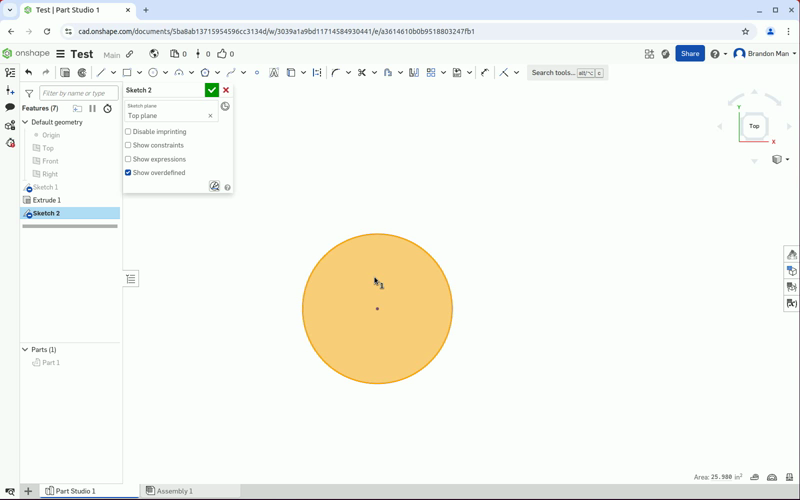
scroll(-6)
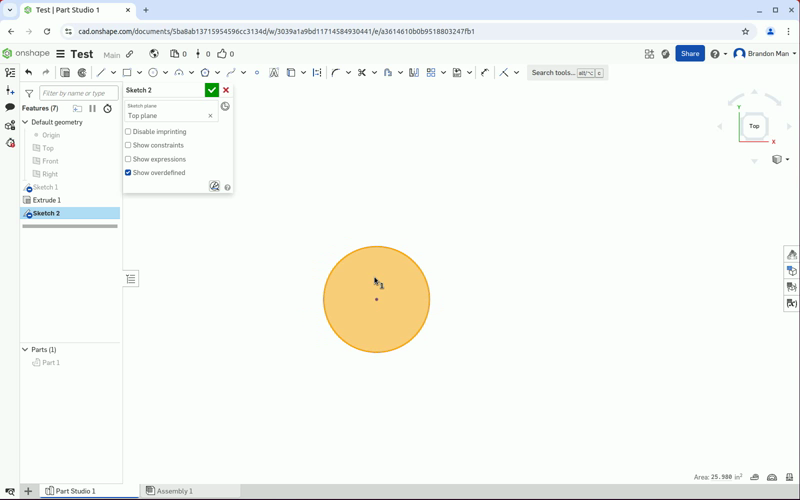
scroll(-6)
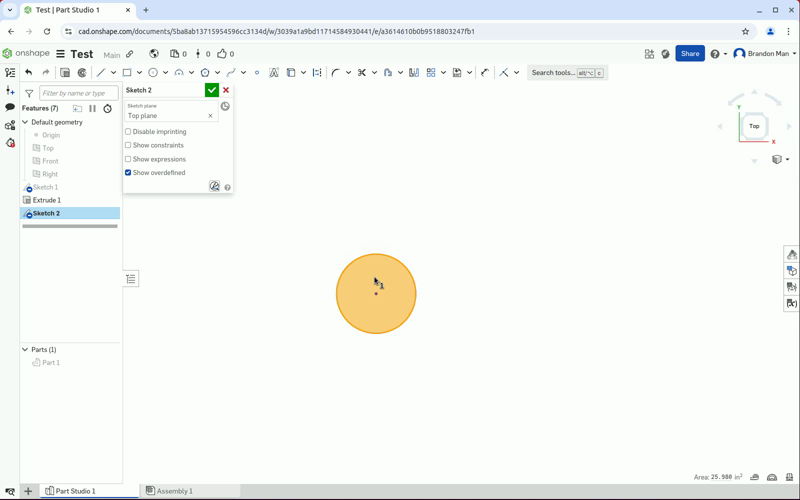
scroll(-6)
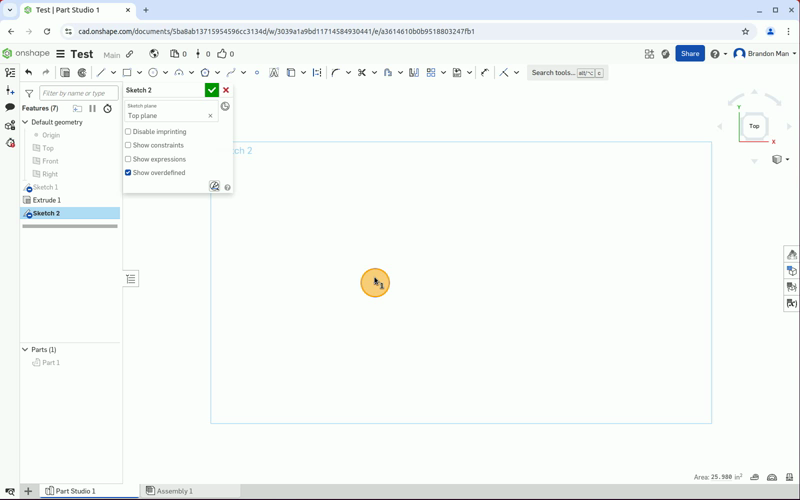
mouse_move(73, 352)
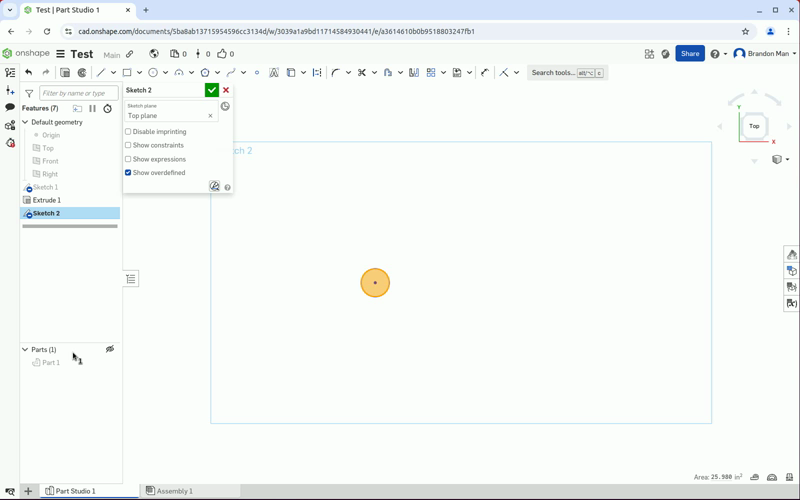
key(shift+y)
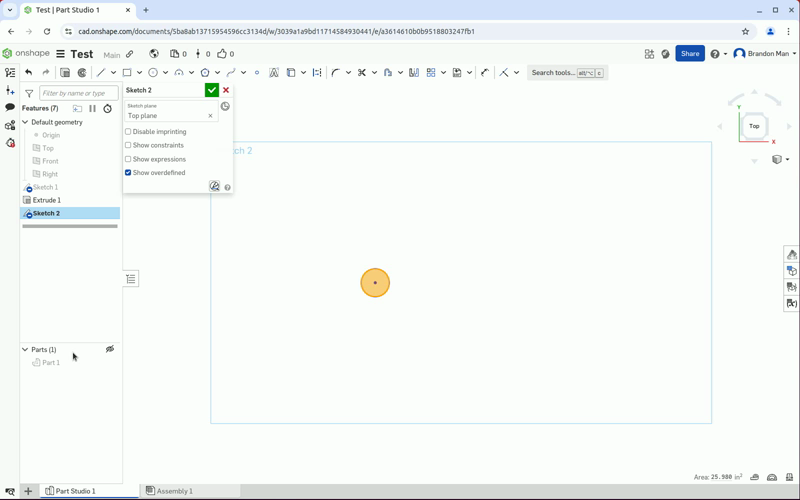
key(shift+e)
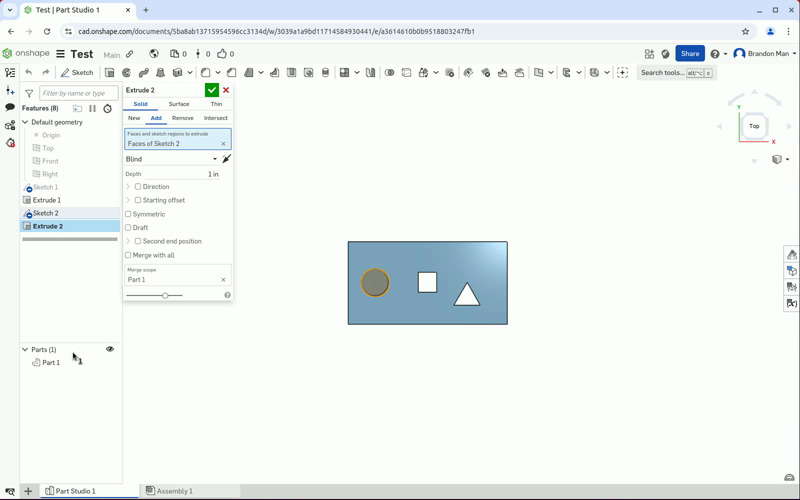
mouse_move(143, 106)
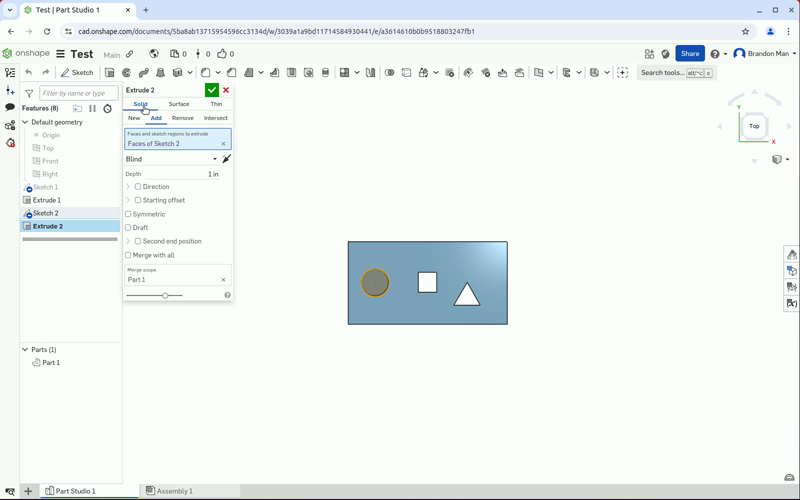
click(143, 106)
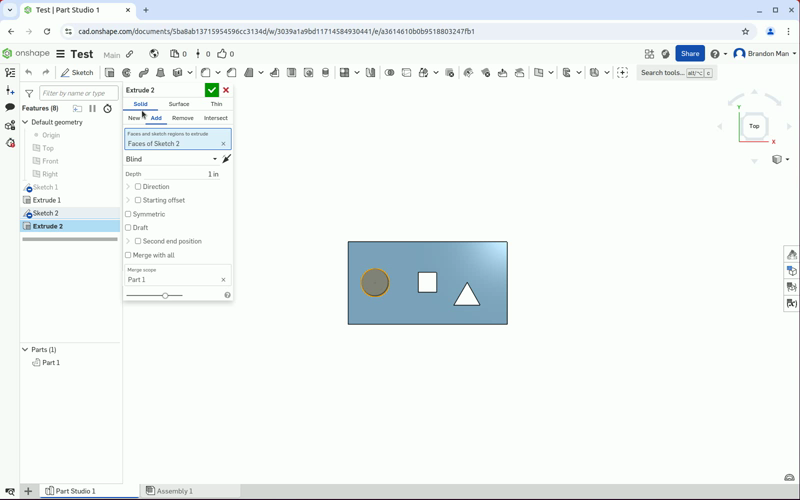
mouse_move(137, 120)
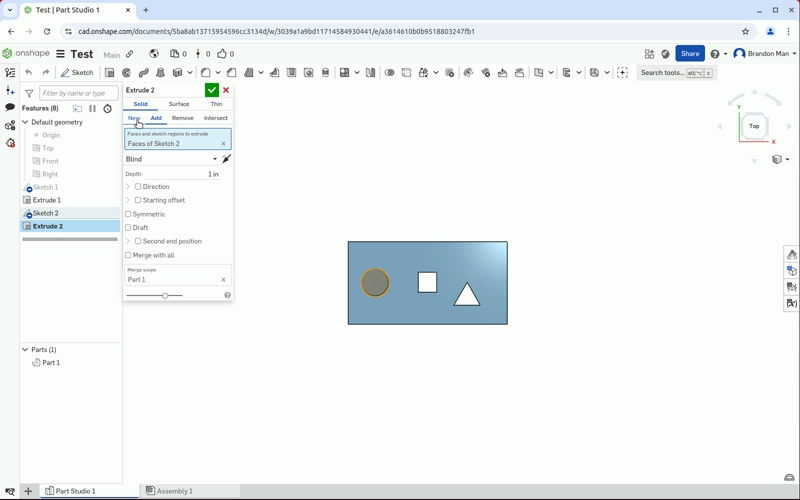
click(137, 120)
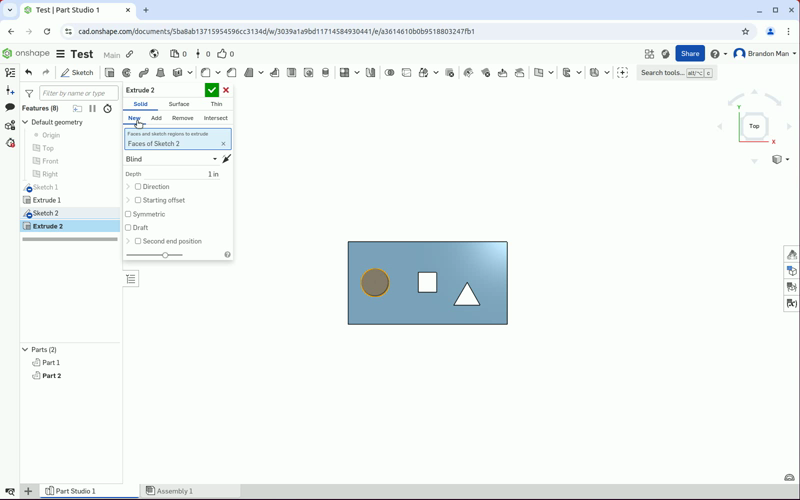
key(tab, 4)
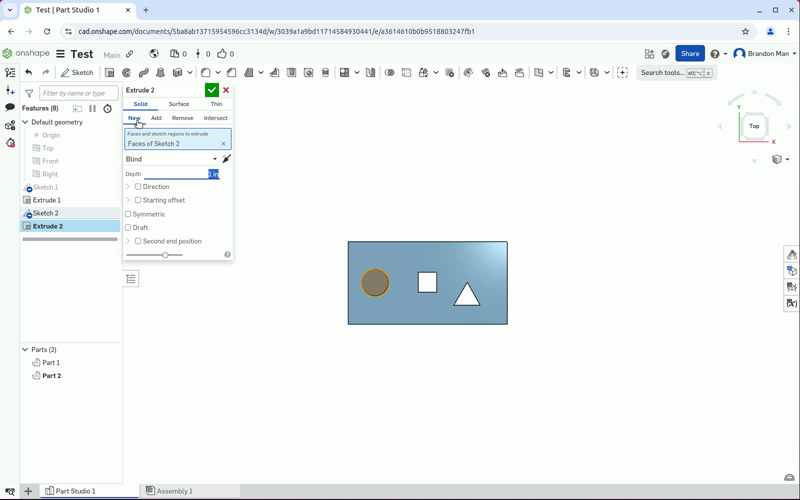
text(11.073)
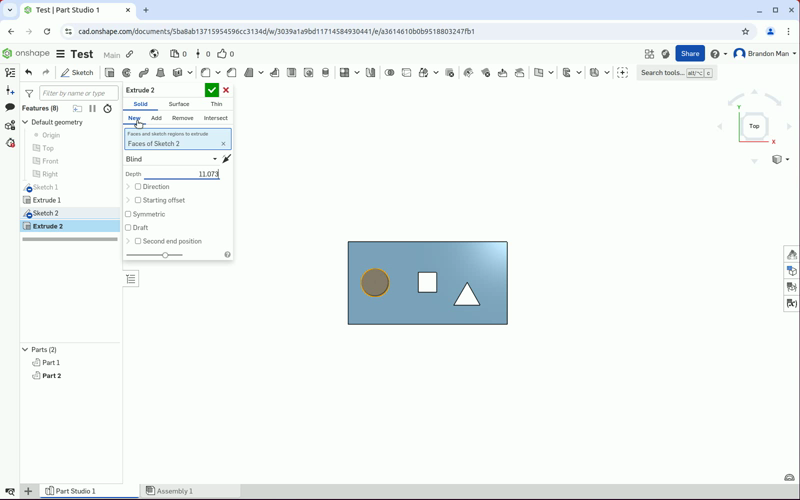
key(enter)
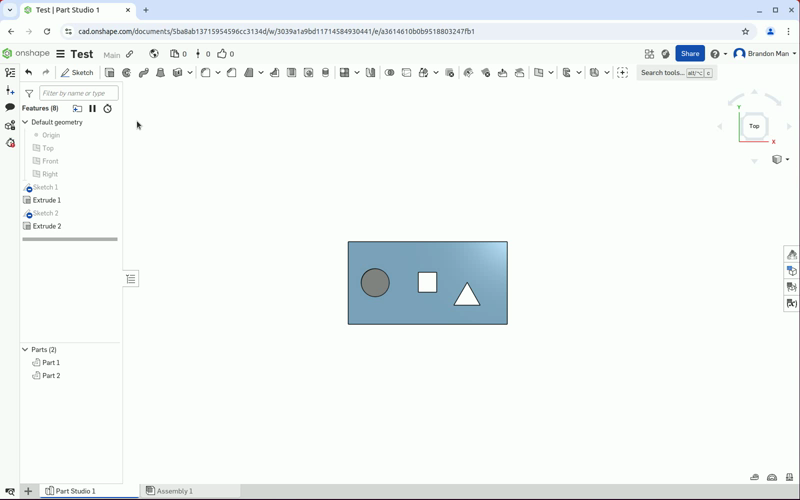
key(shift+h)
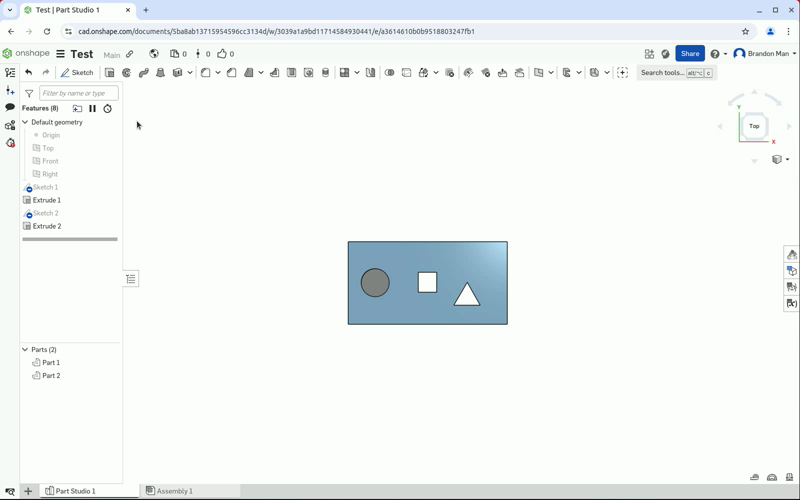
key(shift+h)
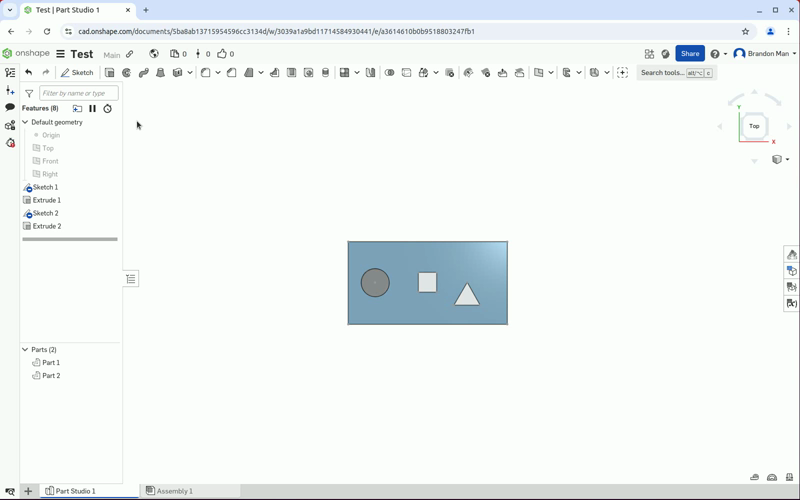
key(shift+7)
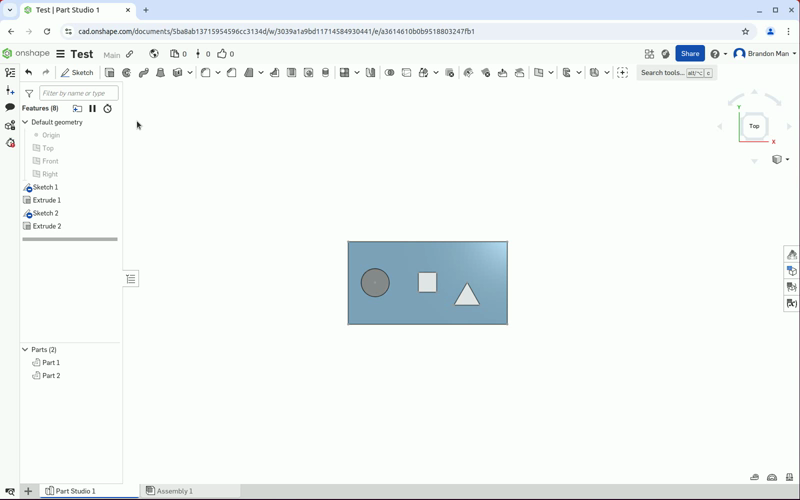
key(up, 3)
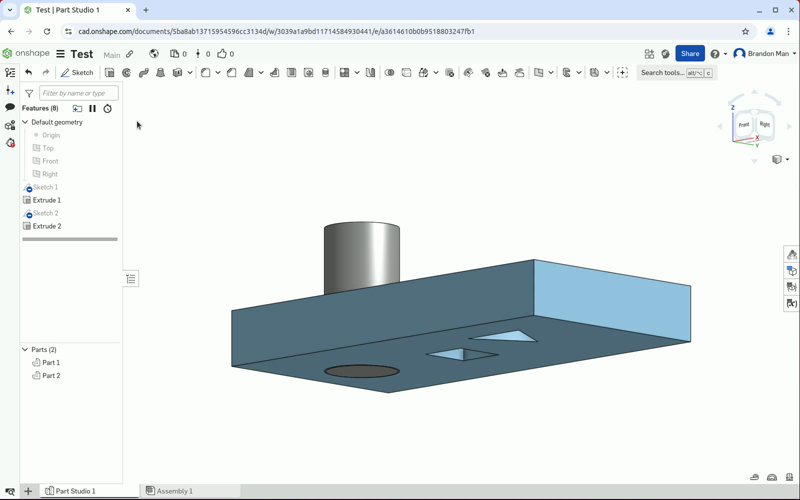
key(left, 3)
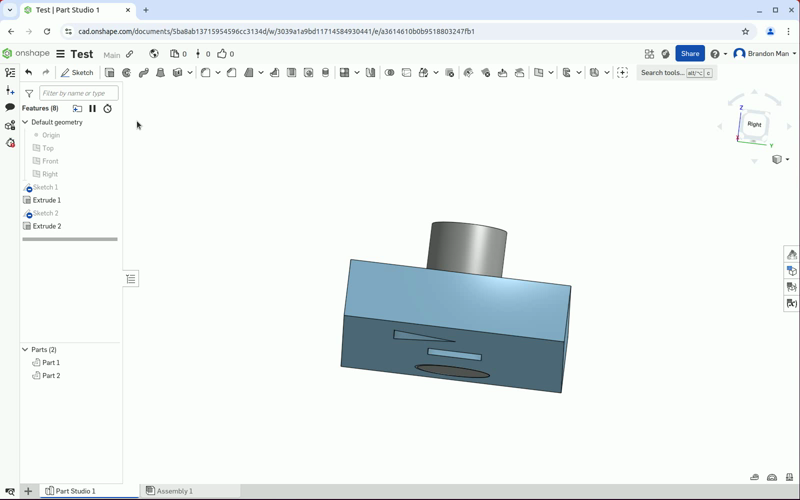
key(right, 3)
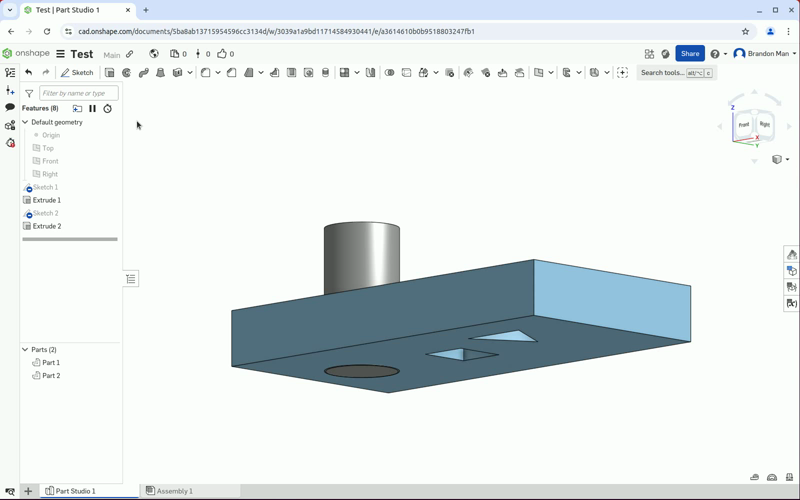
key(down, 3)
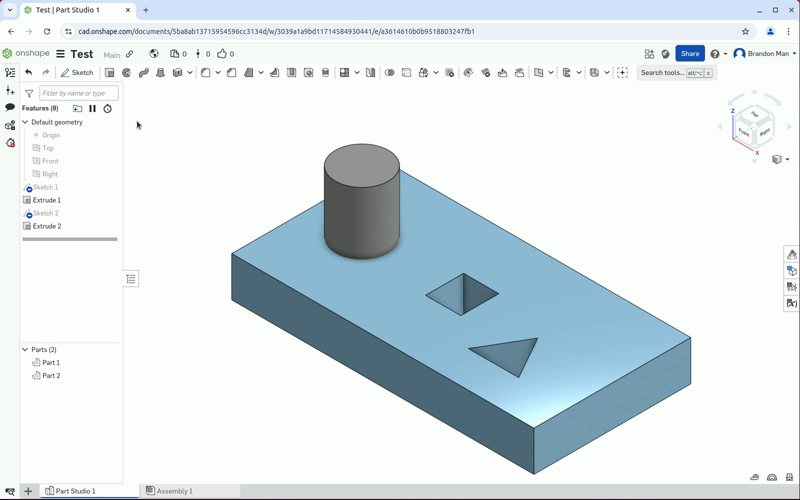
mouse_move(73, 189)
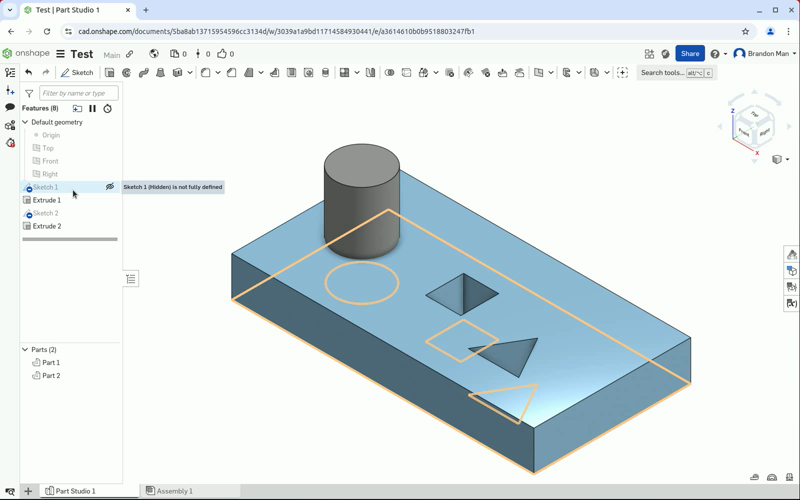
click(73, 189)